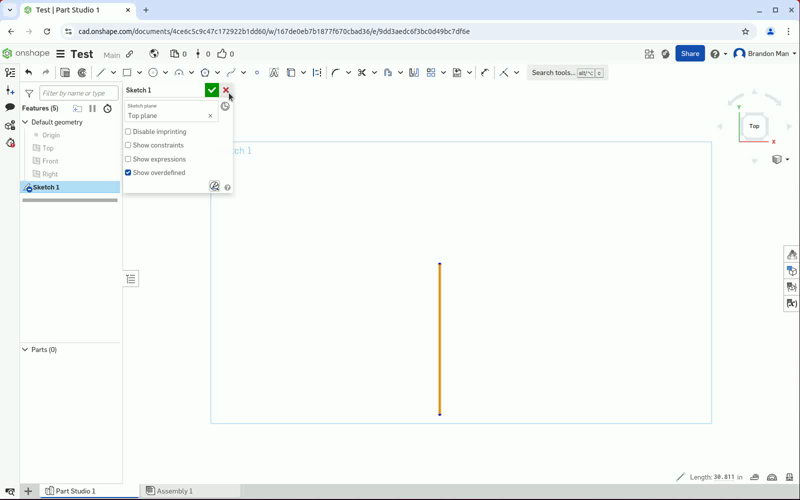
key(shift+h)
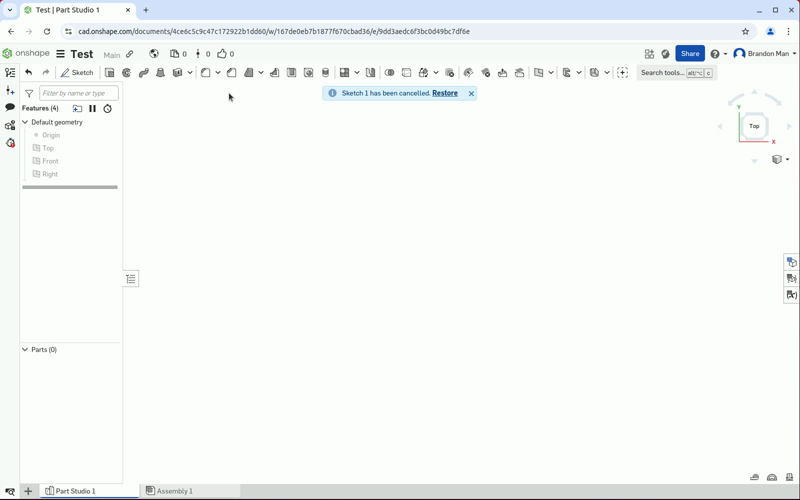
mouse_move(73, 352)
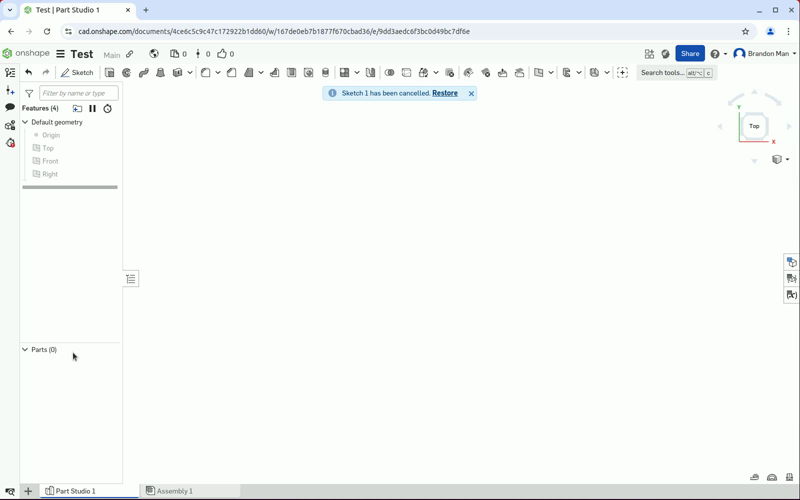
key(y)
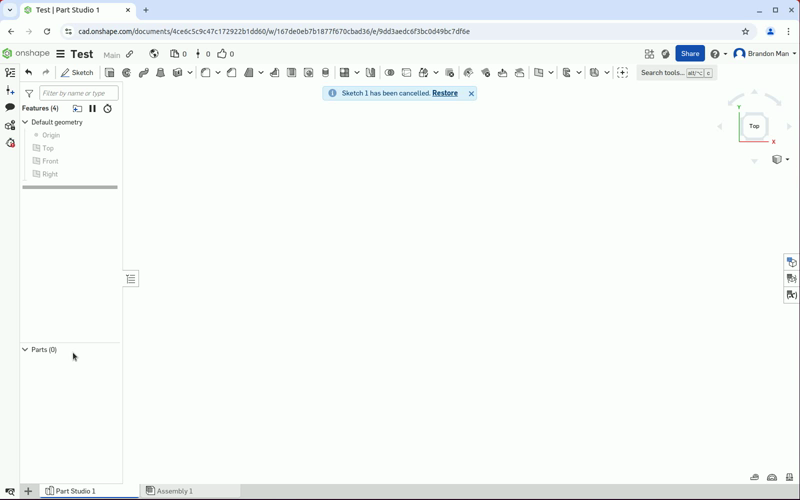
key(shift+p)
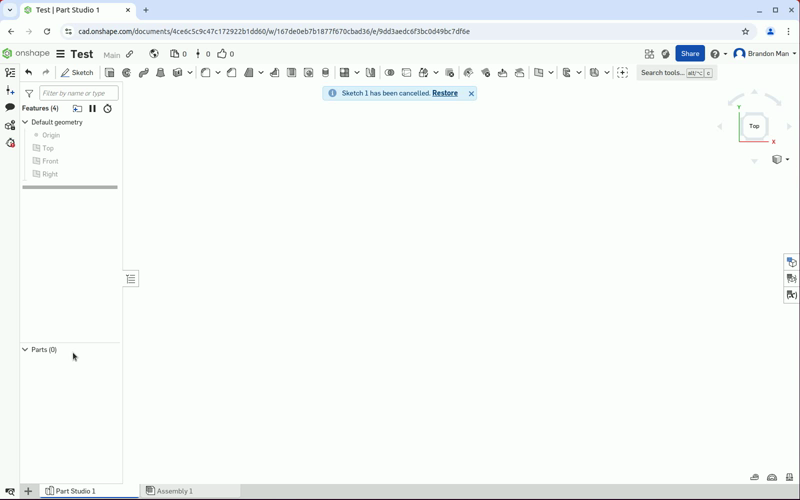
key(space)
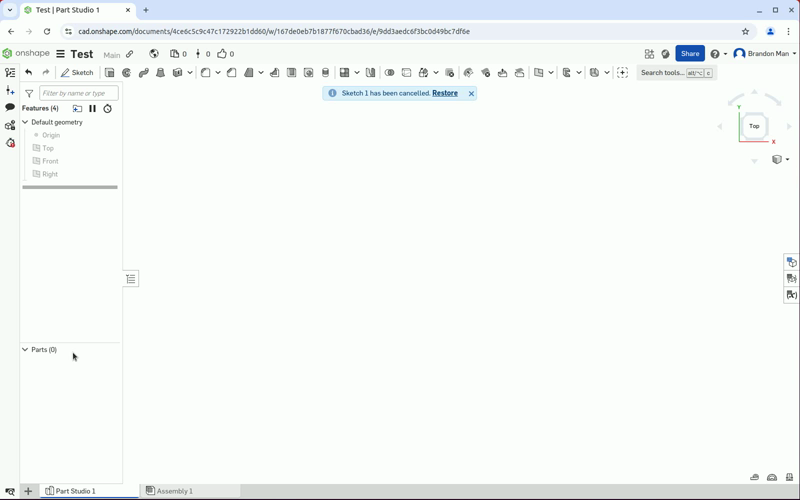
key_down(shift)
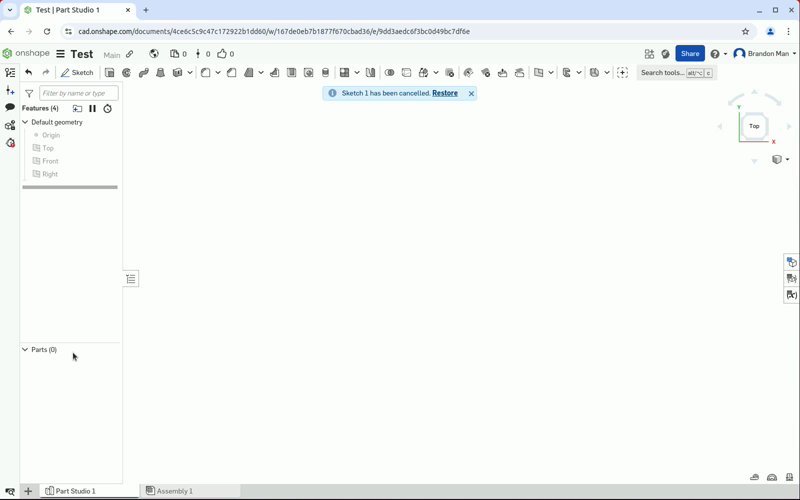
key(up)
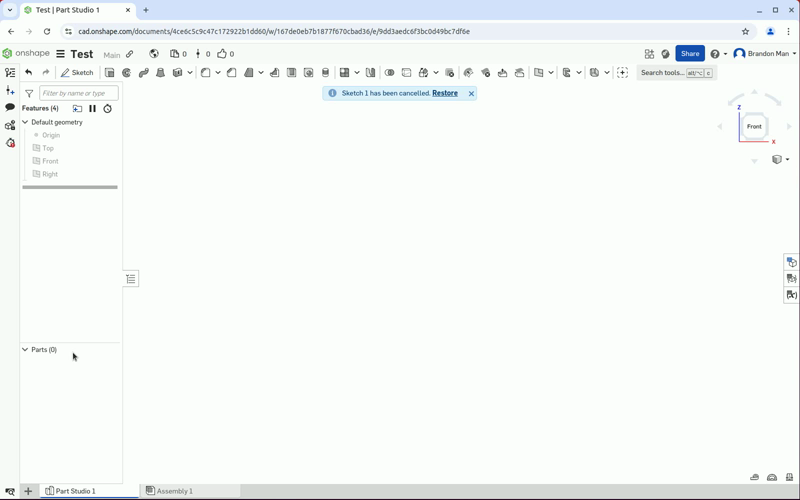
key_up(shift)
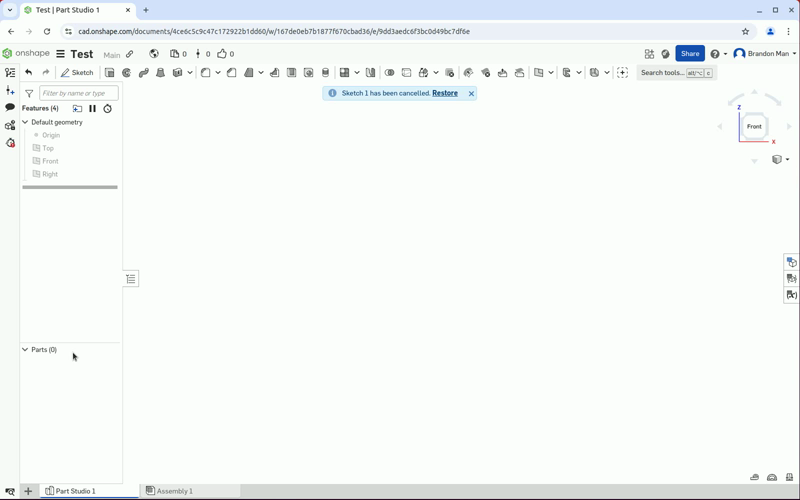
mouse_move(73, 352)
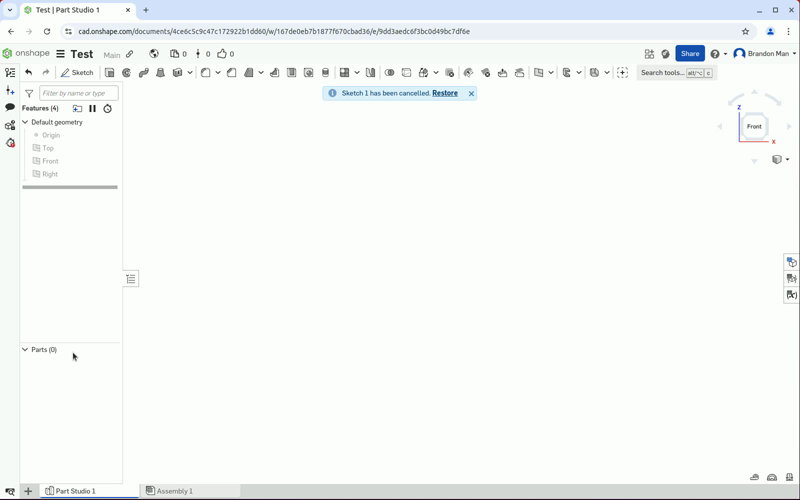
key(shift+y)
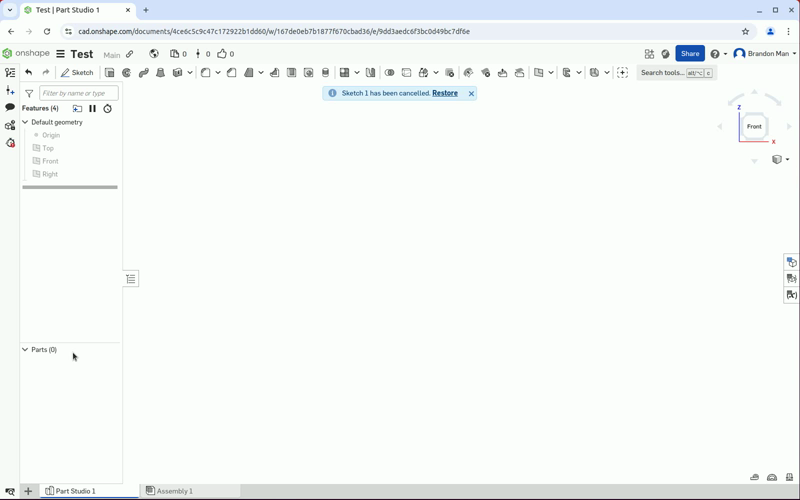
key(shift+s)
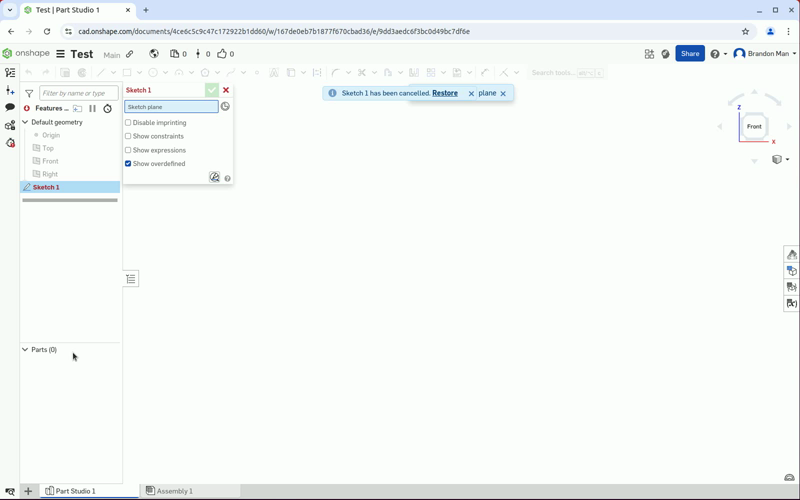
mouse_move(73, 163)
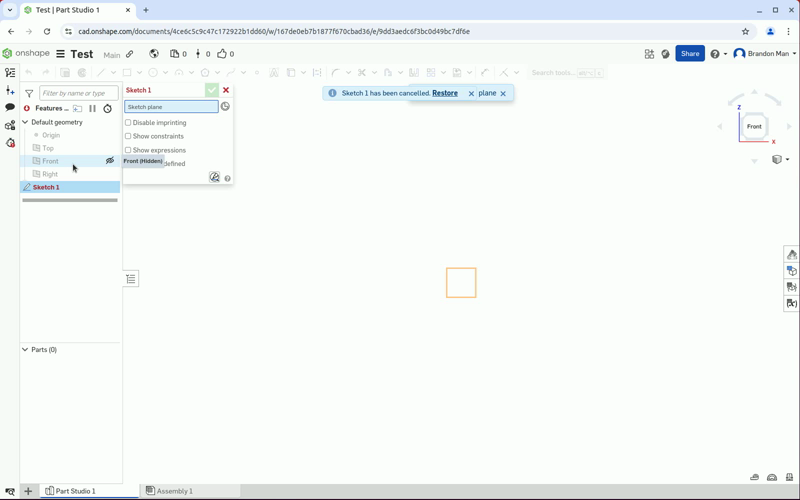
click(73, 163)
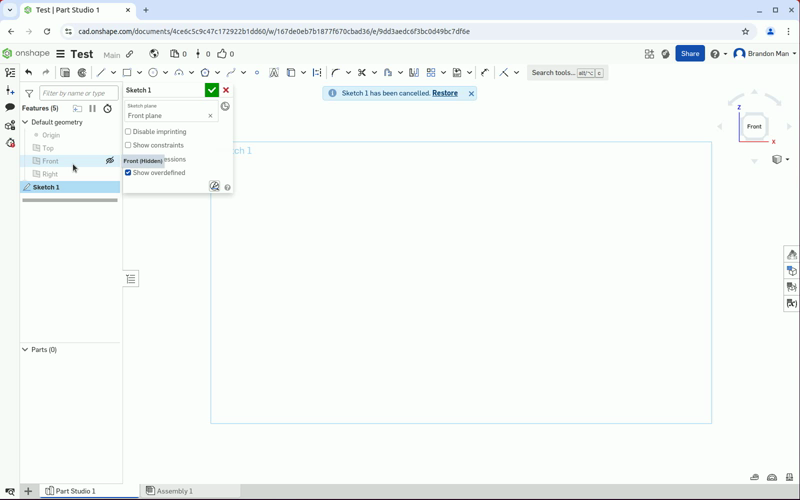
mouse_move(73, 352)
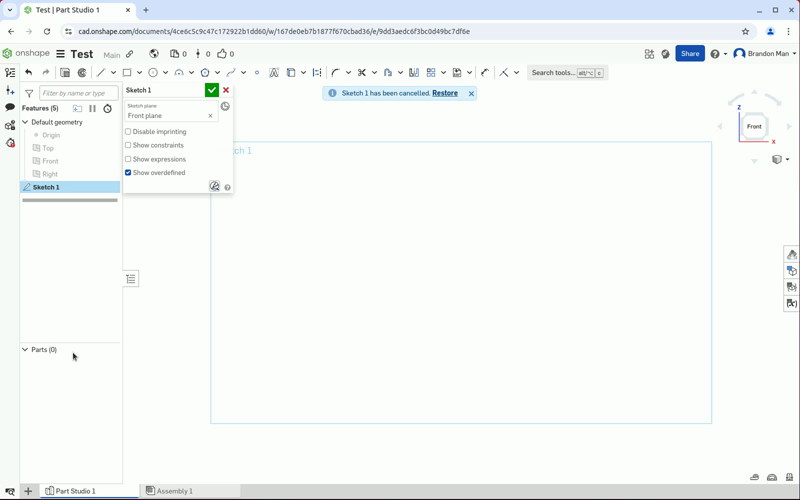
key(y)
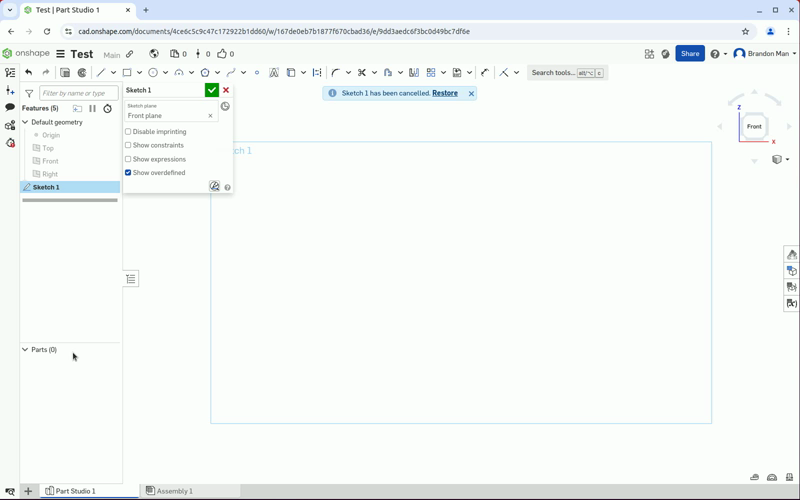
key(l)
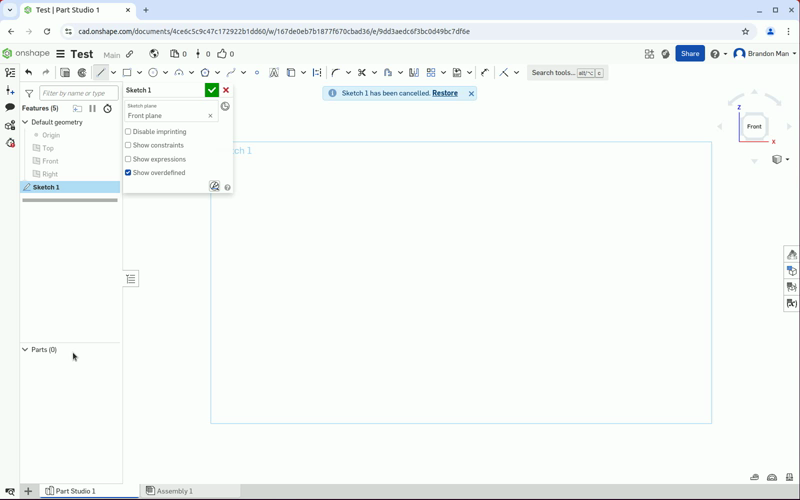
key_down(shift)
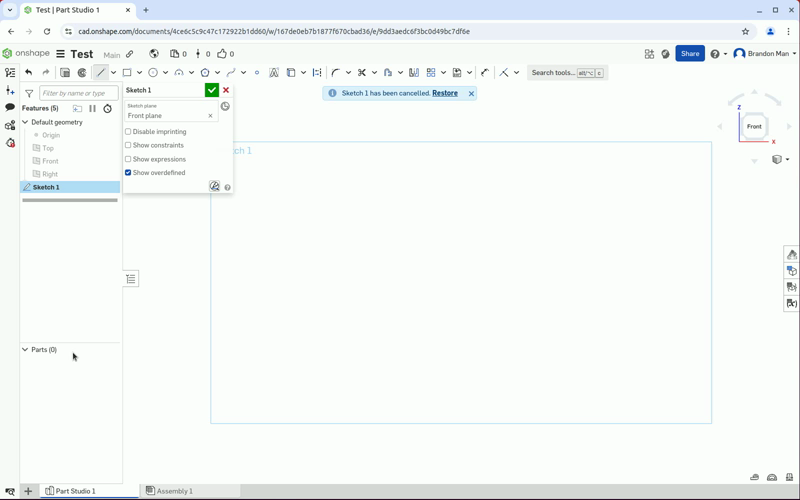
mouse_move(419, 309)
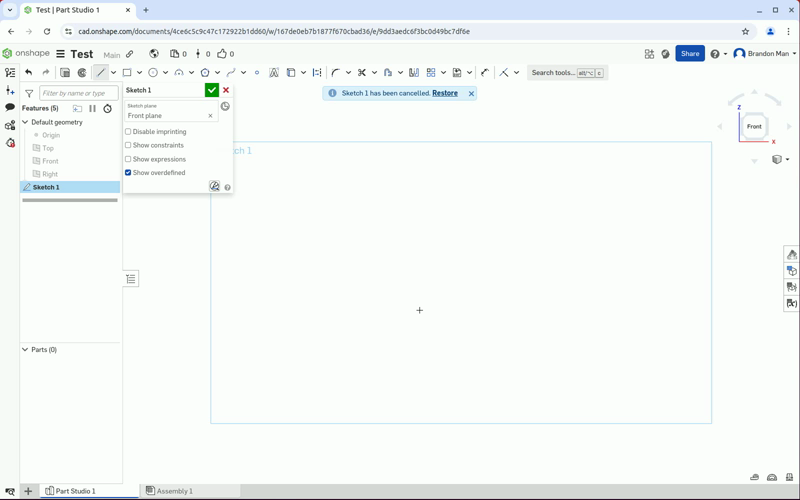
click(419, 309)
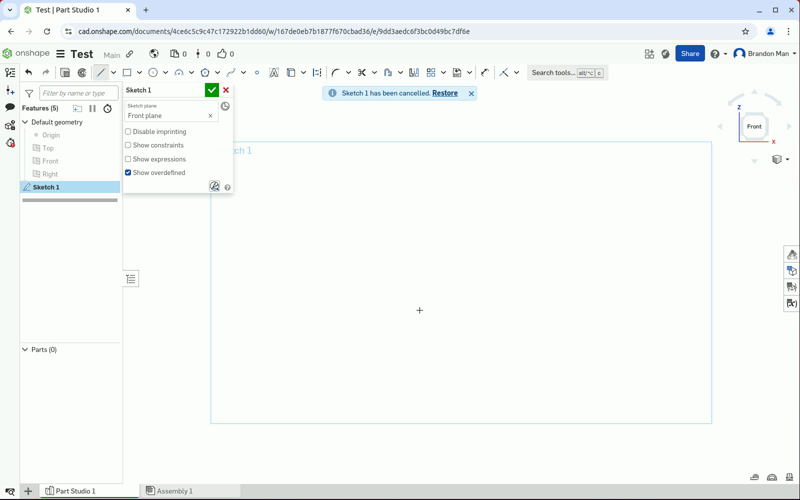
key_up(shift)
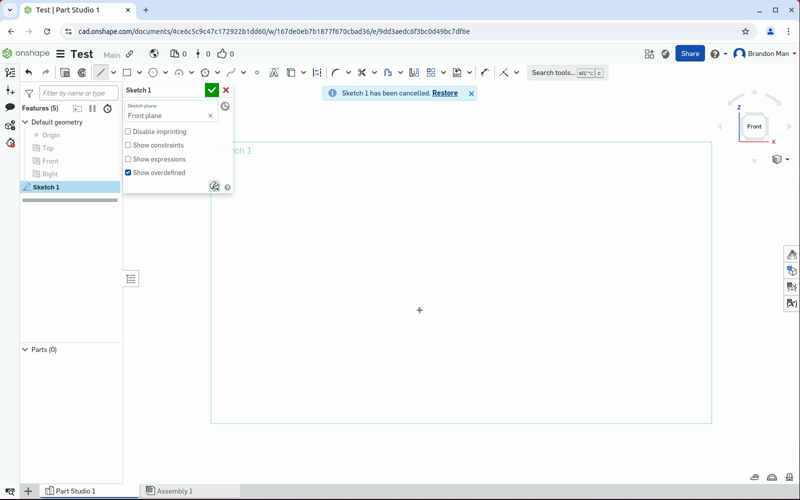
key_down(shift)
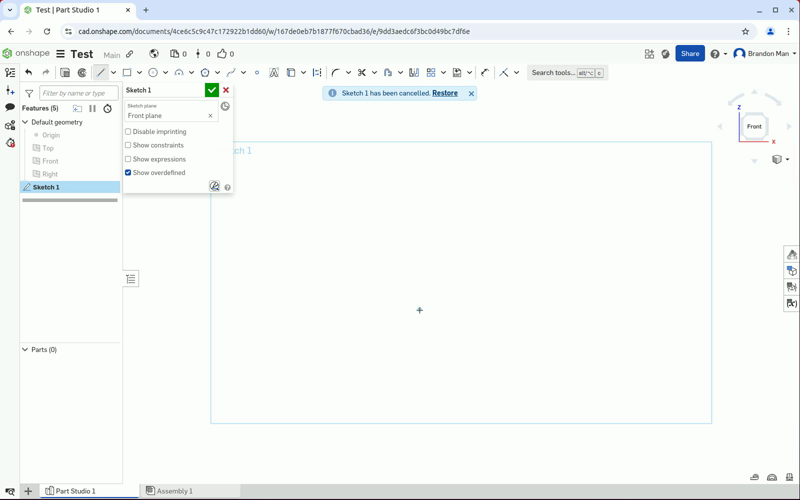
mouse_move(502, 309)
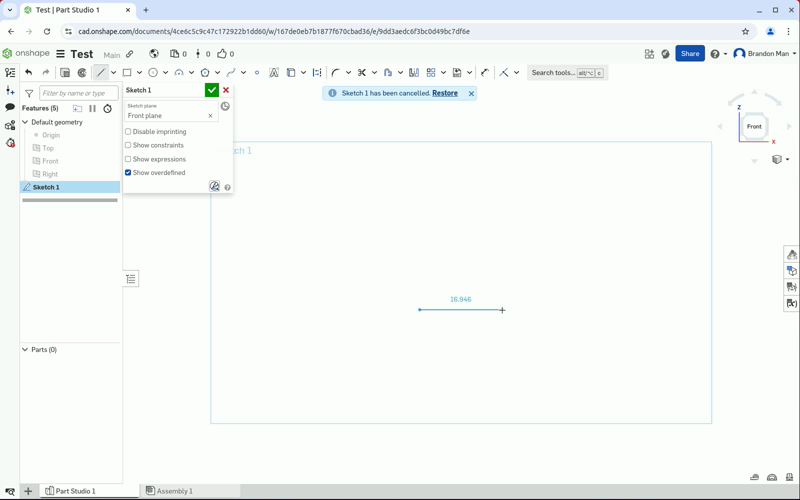
click(502, 309)
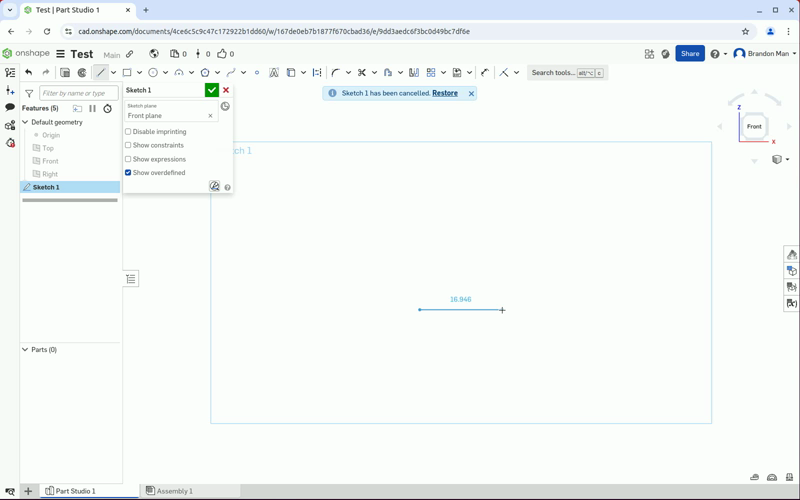
key_up(shift)
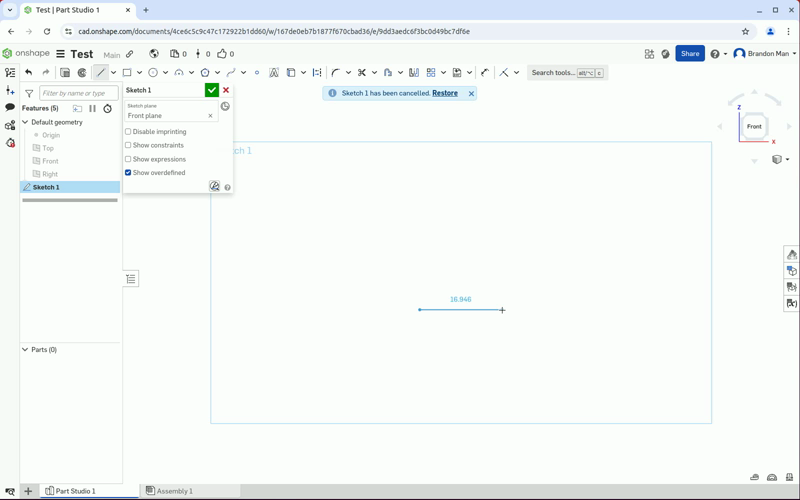
key_down(shift)
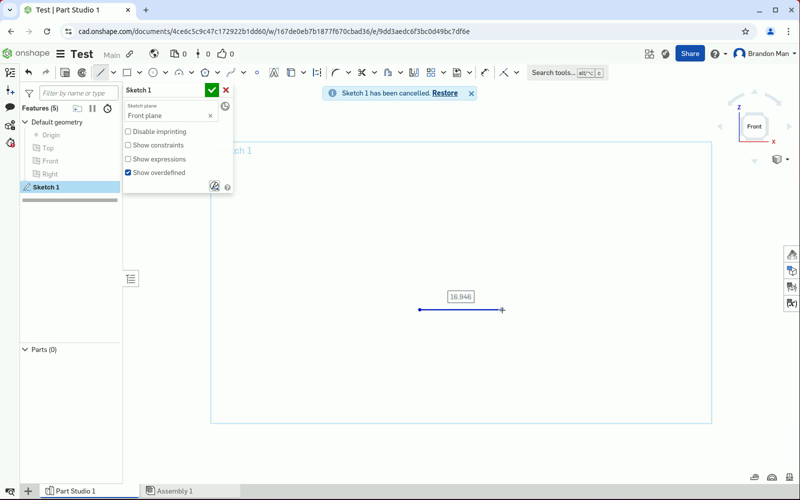
mouse_move(532, 309)
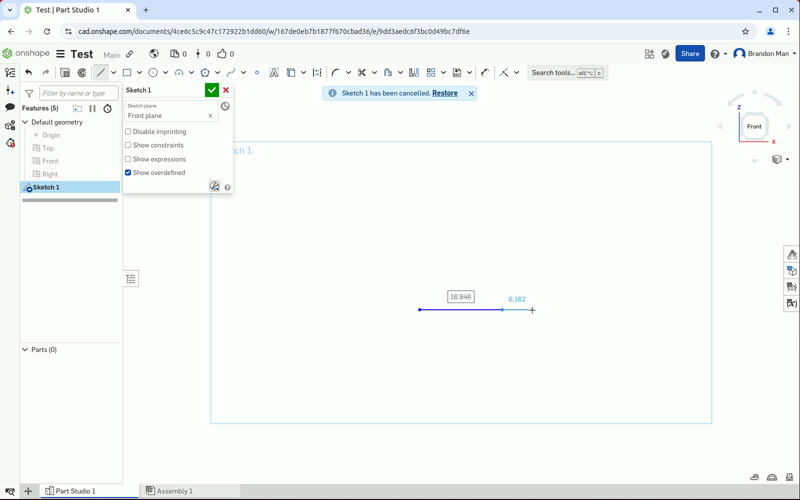
mouse_move(502, 255)
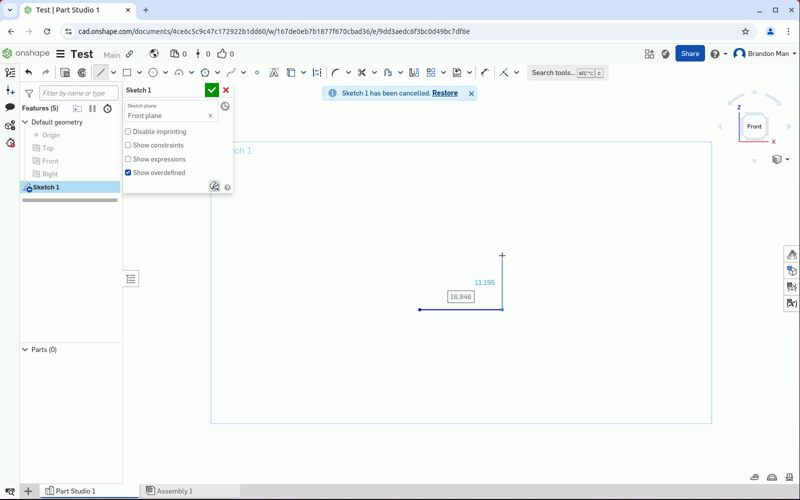
click(502, 255)
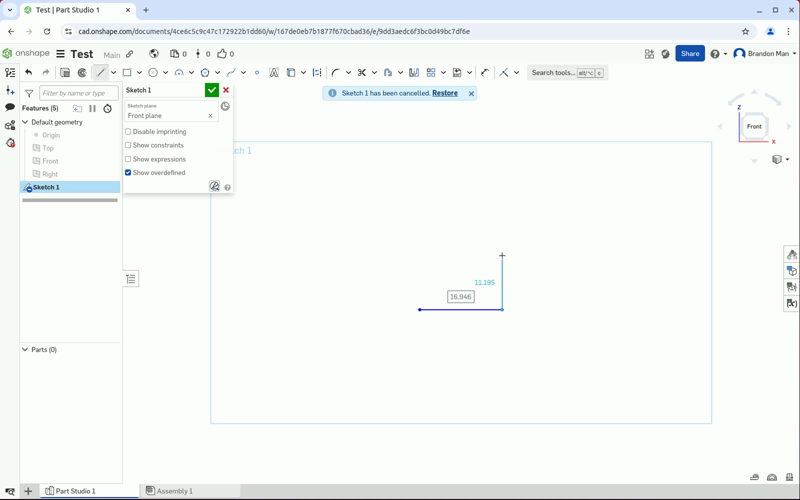
key_up(shift)
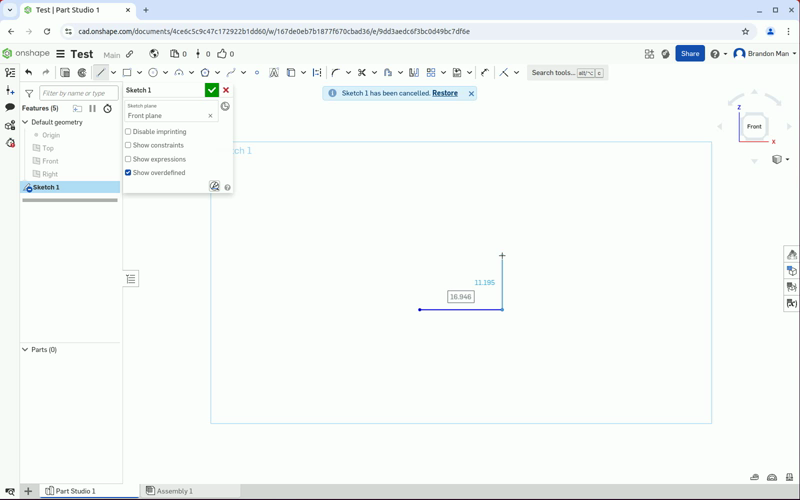
key_down(shift)
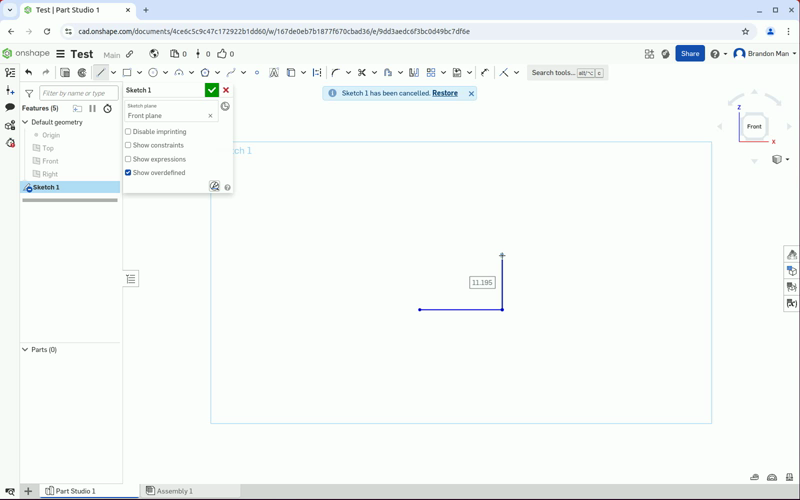
mouse_move(419, 255)
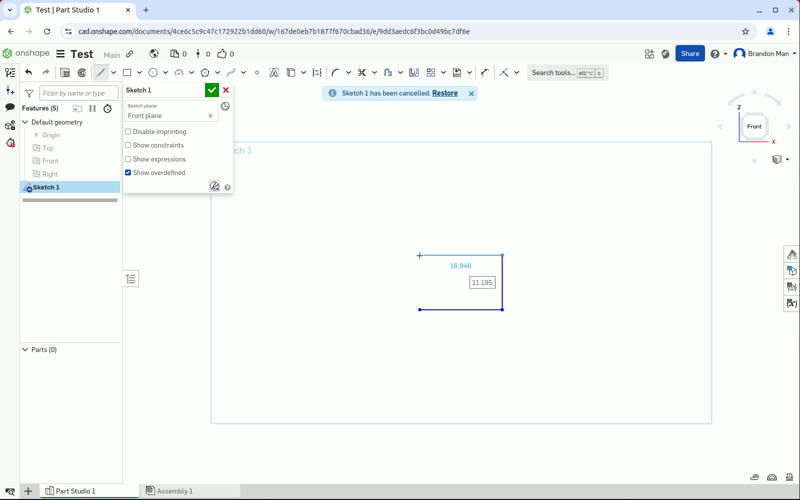
click(419, 255)
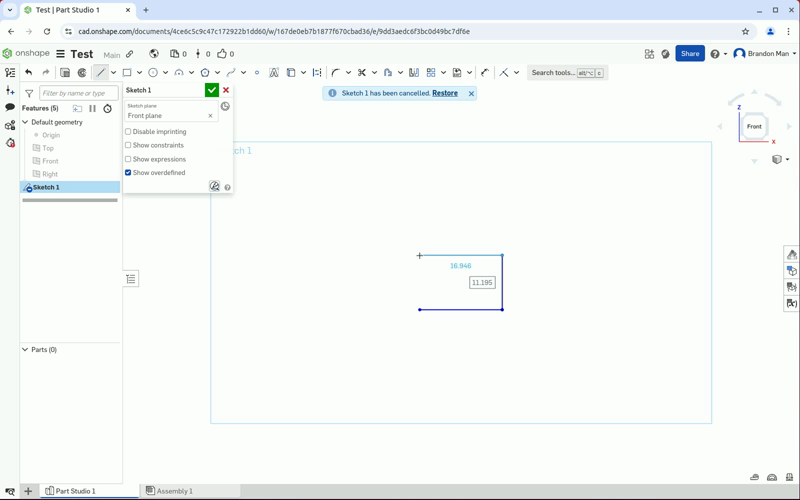
key_up(shift)
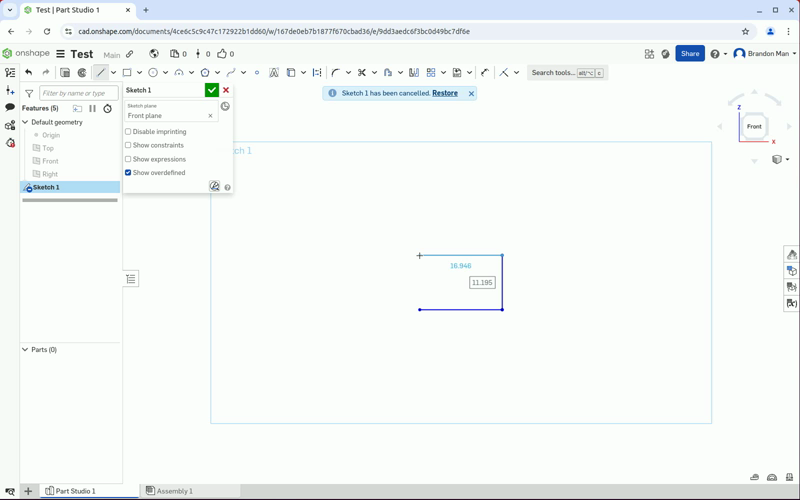
mouse_move(449, 255)
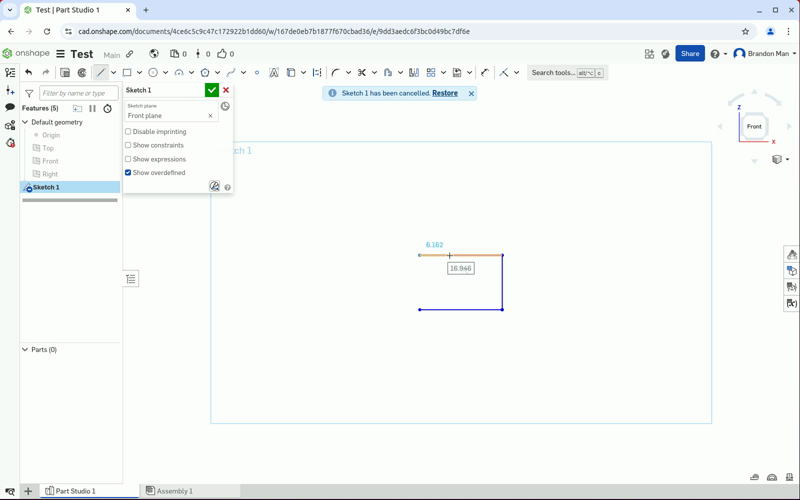
key_down(shift)
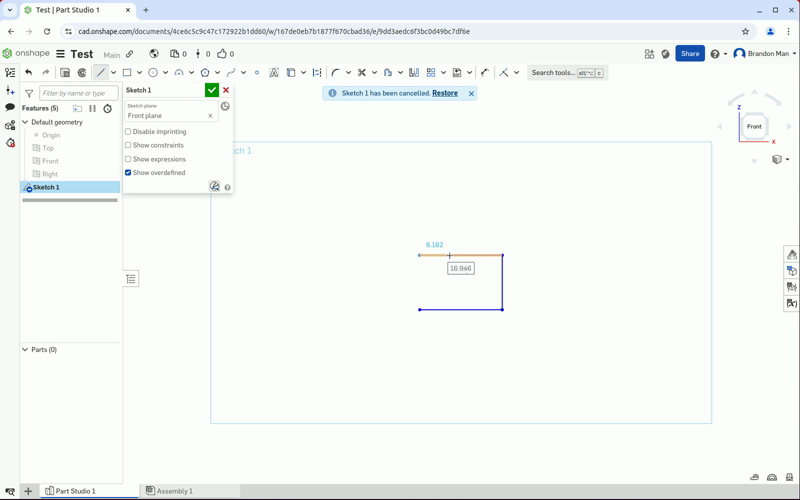
mouse_move(419, 309)
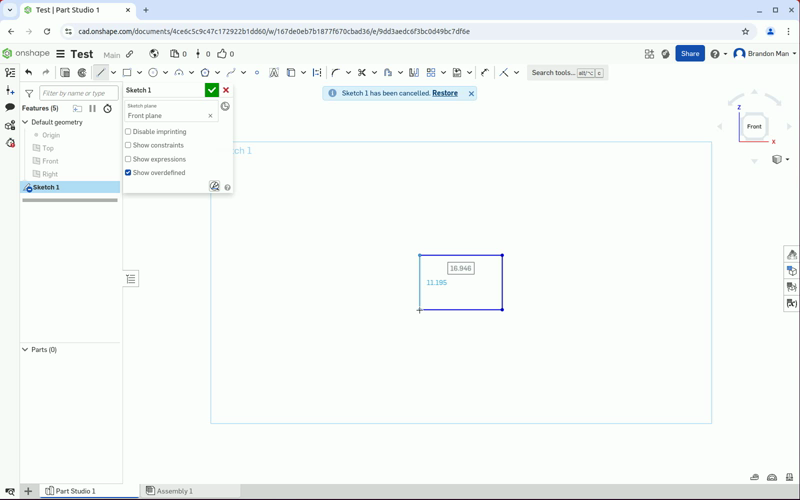
key_up(shift)
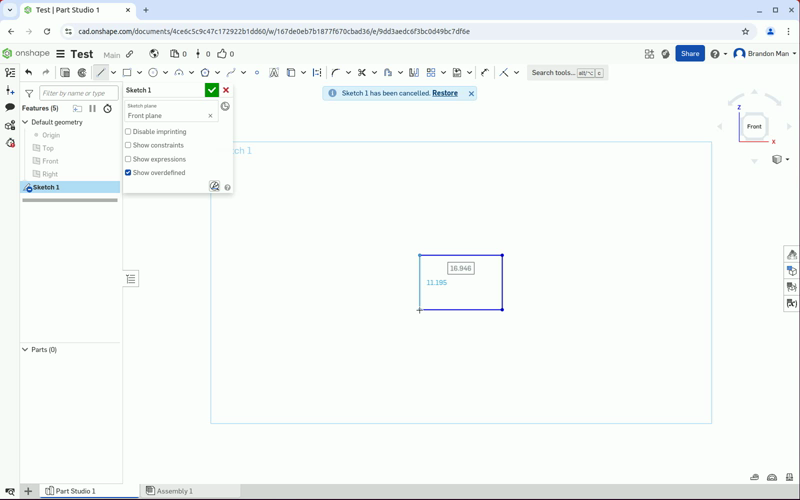
click(419, 309)
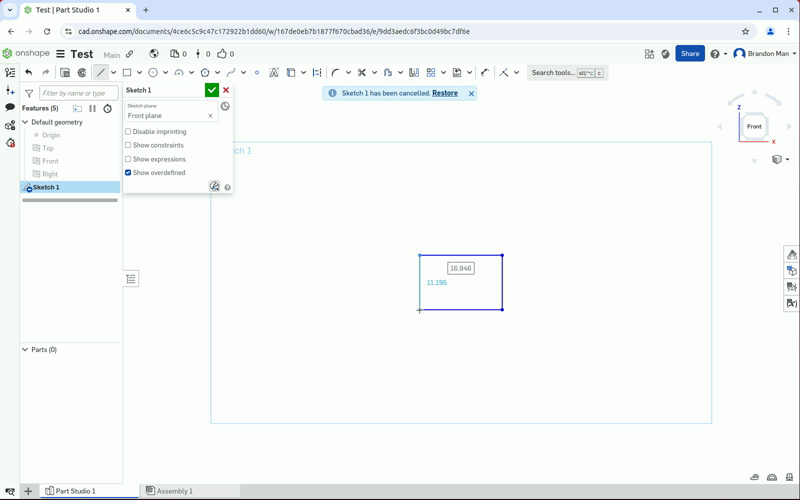
key(esc)
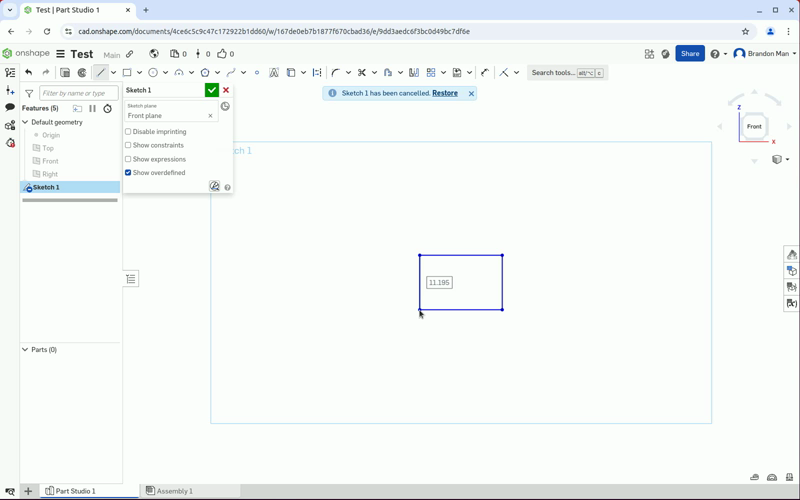
mouse_move(422, 277)
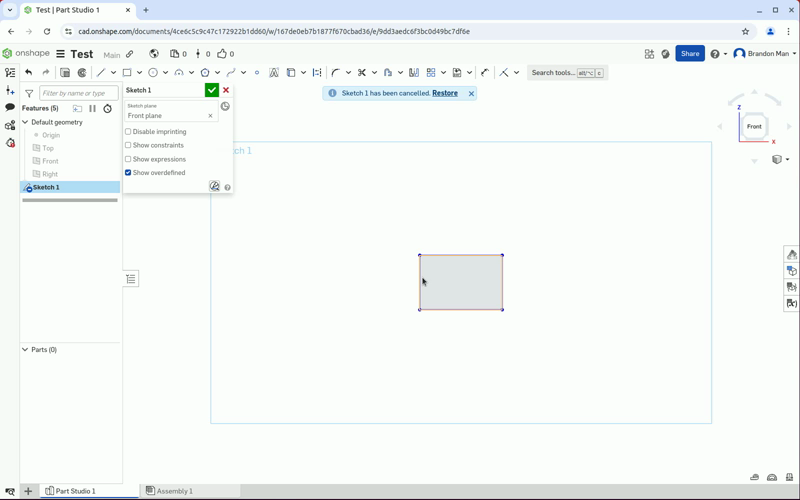
click(422, 277)
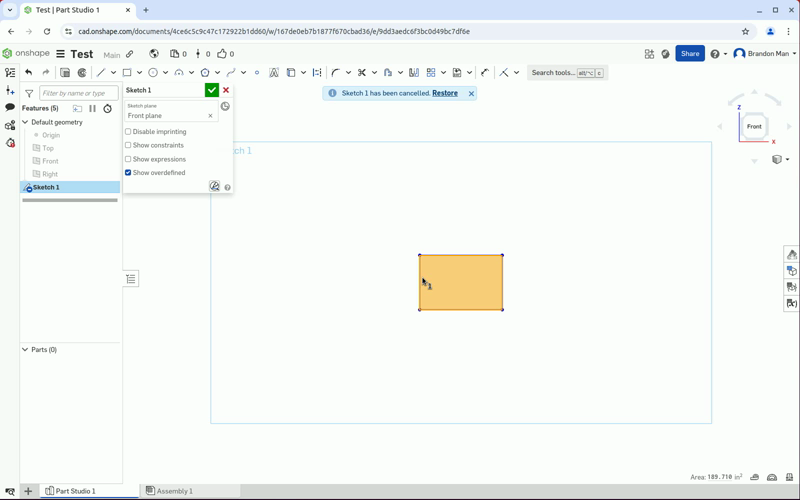
mouse_move(73, 352)
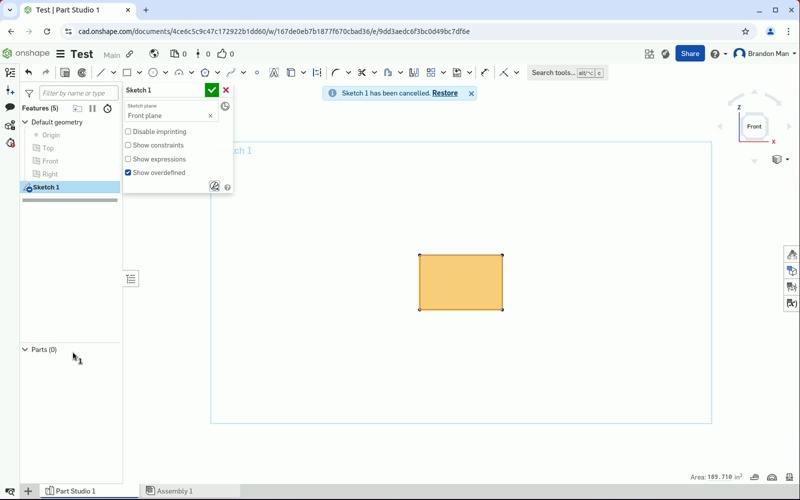
key(shift+y)
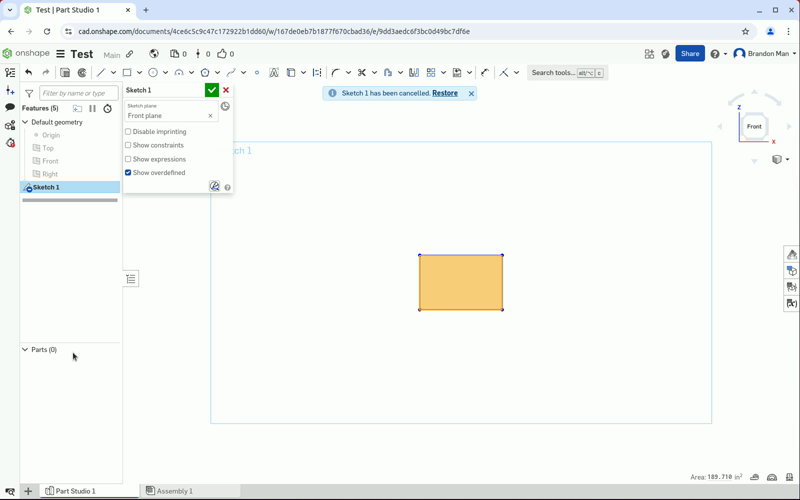
key(shift+e)
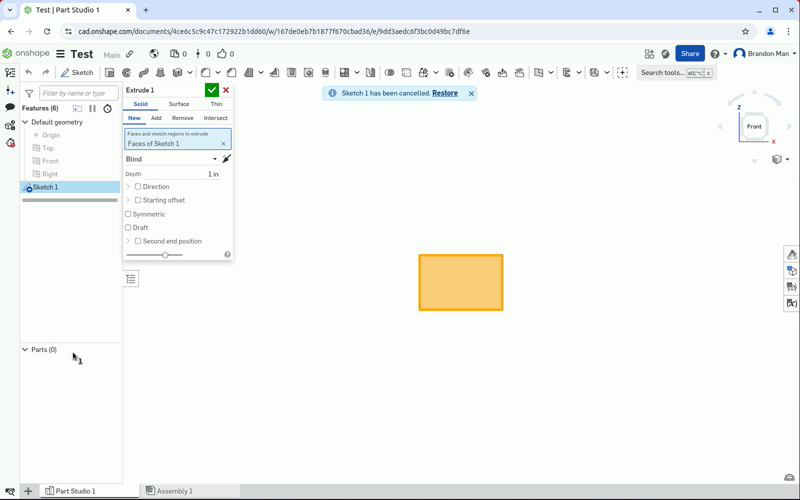
mouse_move(143, 106)
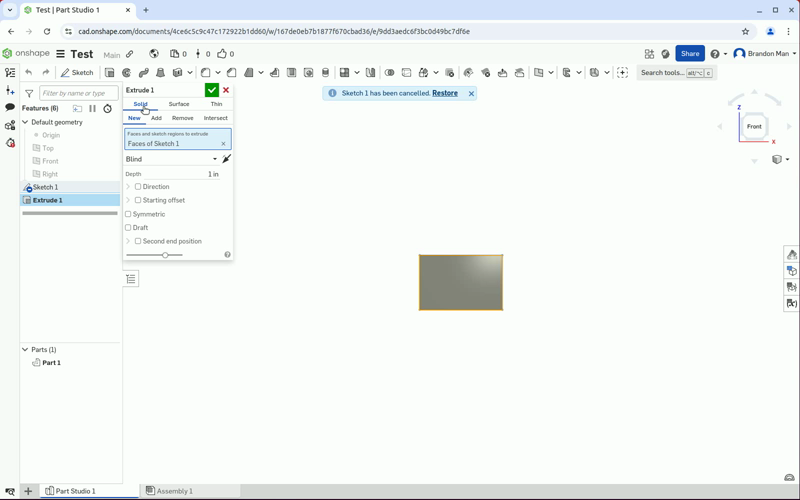
click(143, 106)
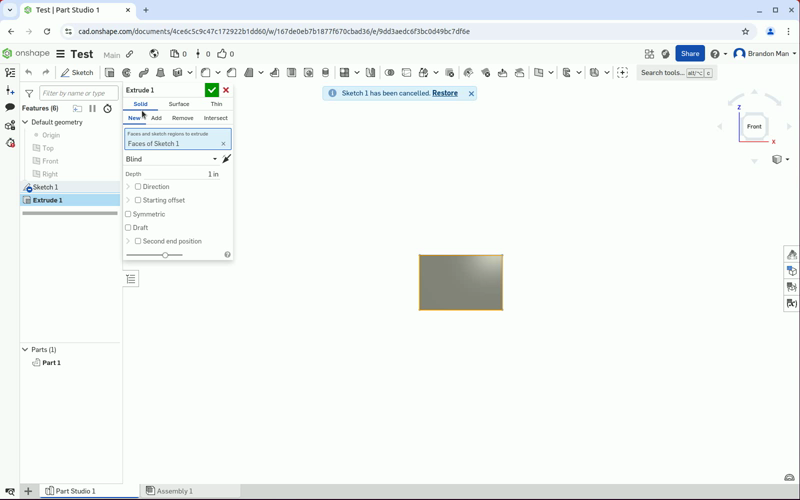
mouse_move(137, 120)
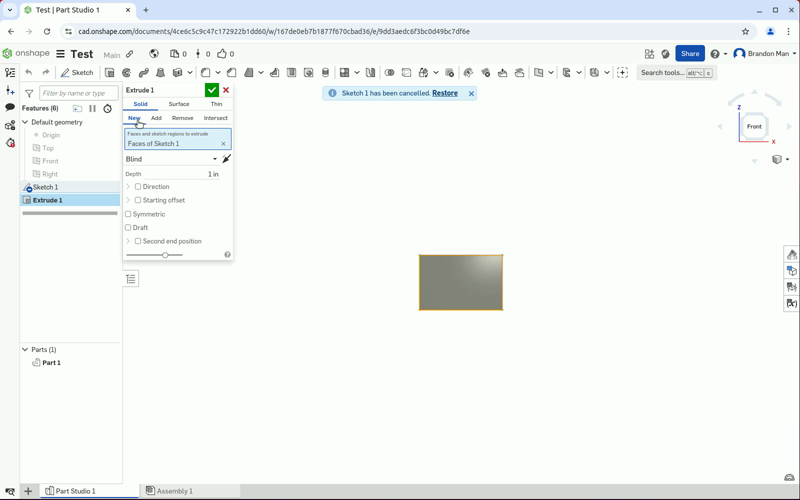
click(137, 120)
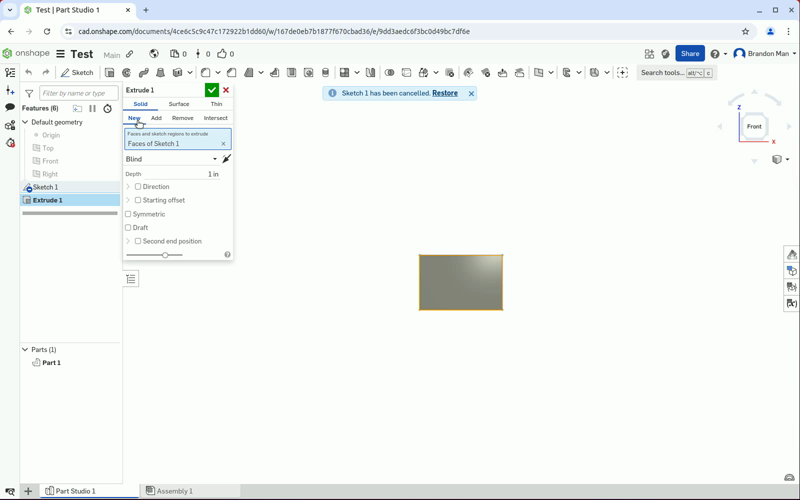
key(tab, 4)
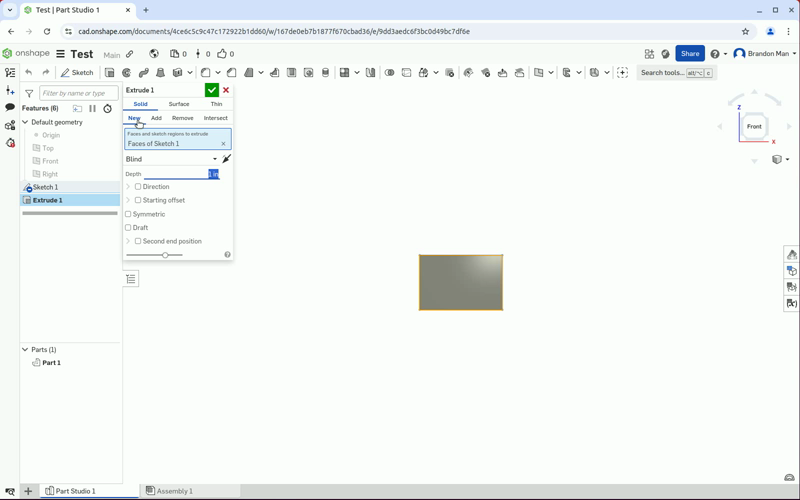
text(10.832)
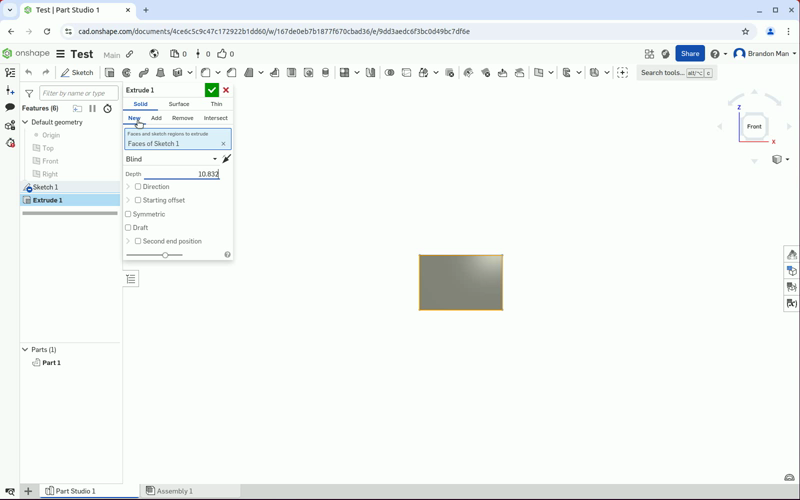
key(enter)
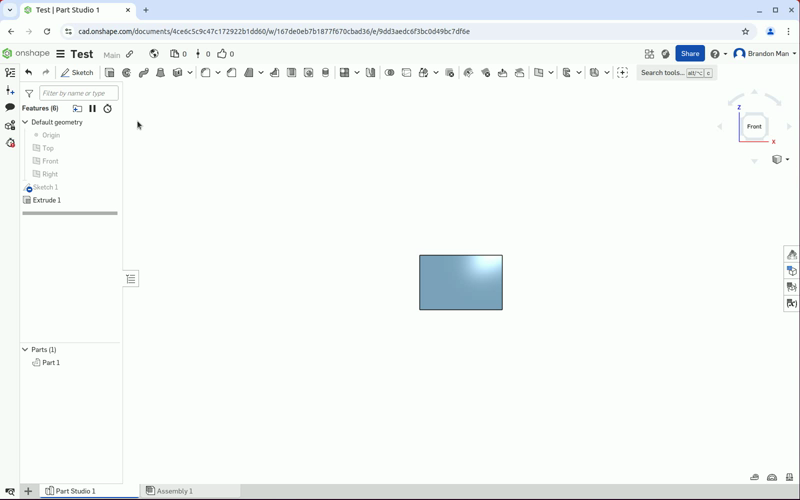
key(shift+h)
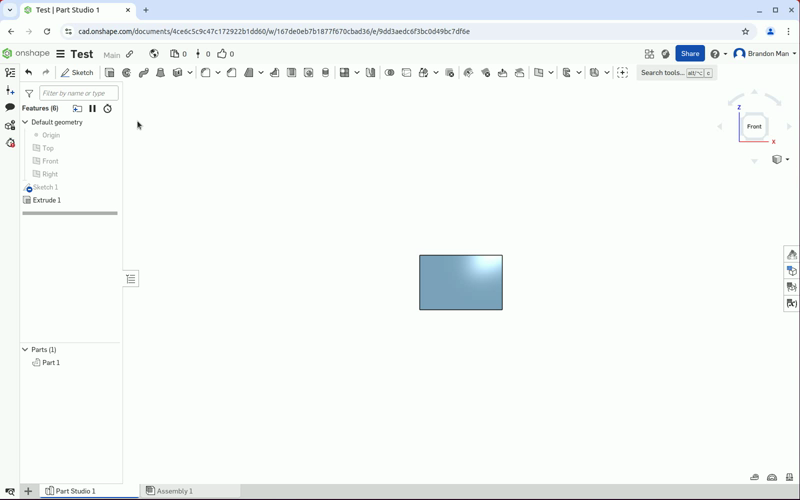
key(shift+h)
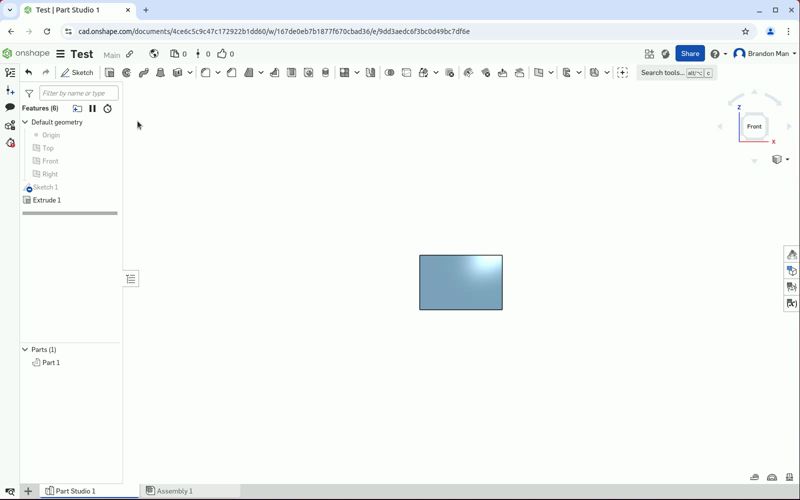
mouse_move(73, 189)
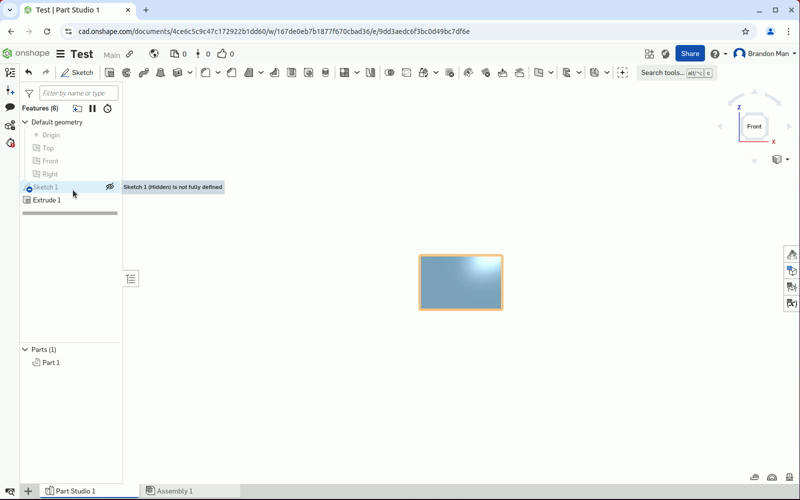
click(73, 189)
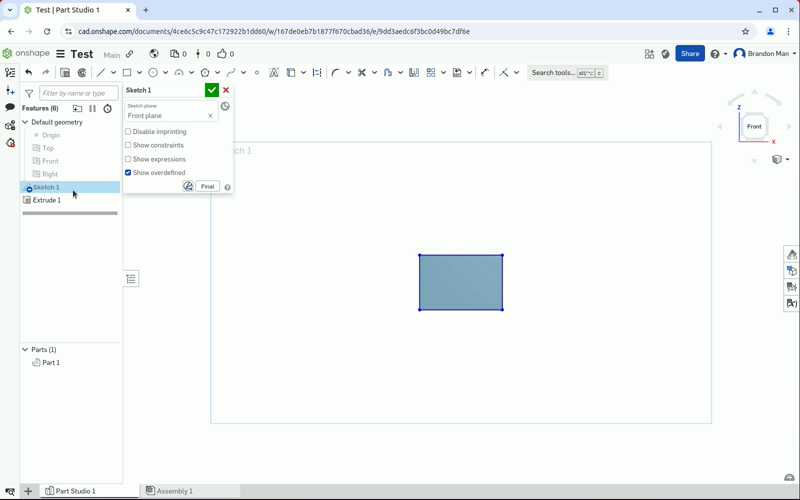
mouse_move(229, 92)
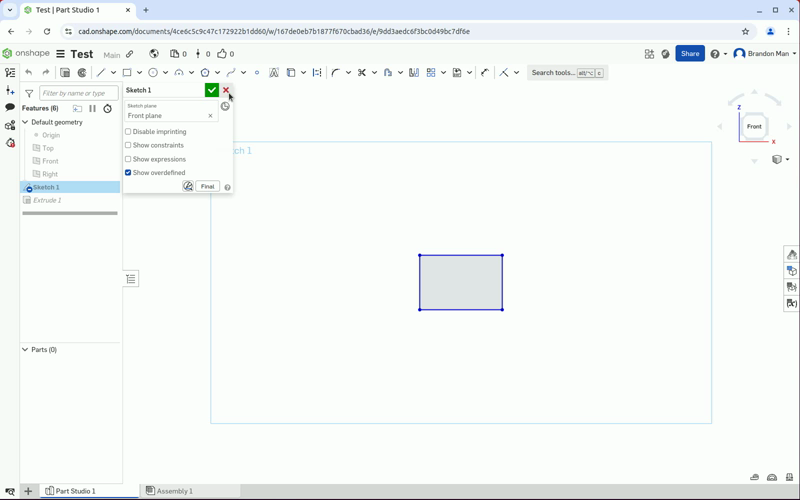
click(229, 92)
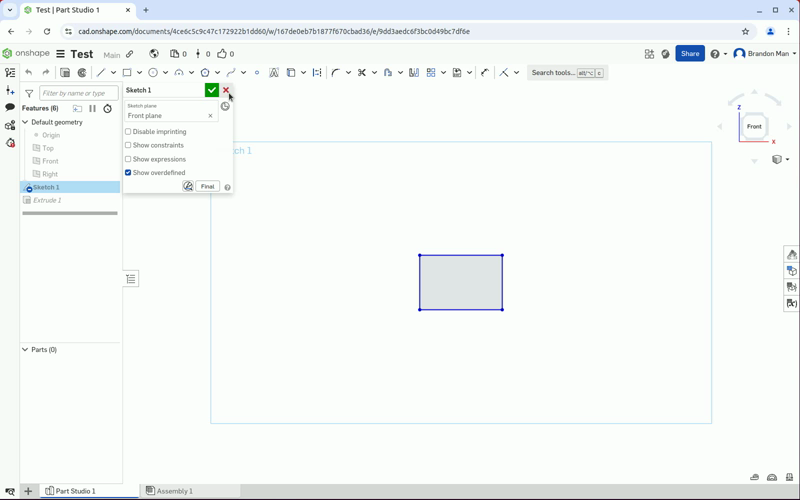
key(shift+s)
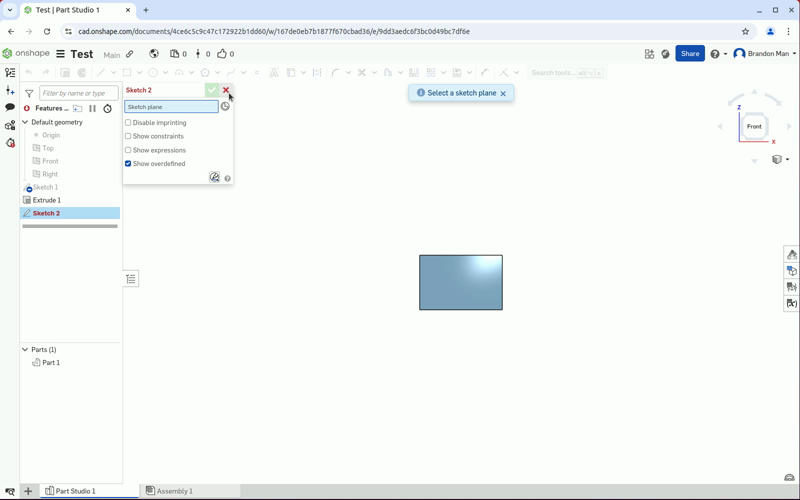
mouse_move(73, 163)
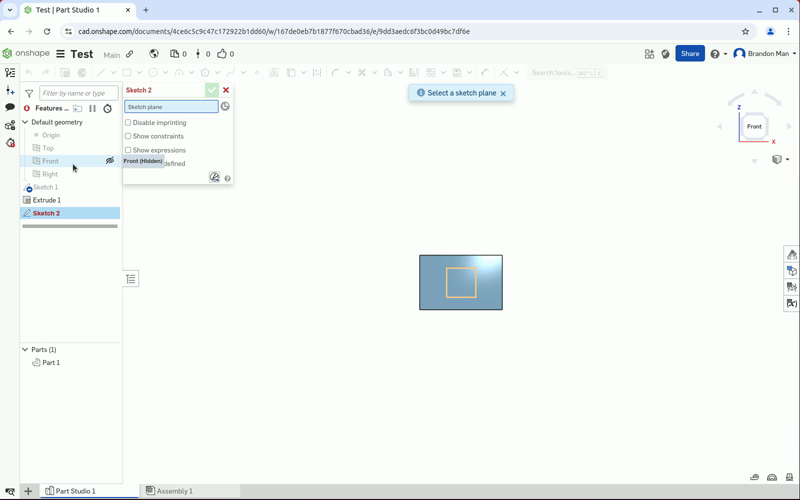
click(73, 163)
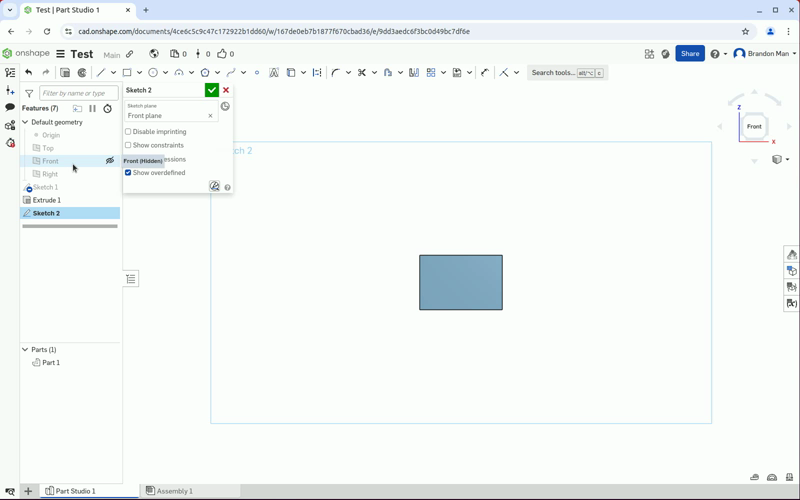
mouse_move(73, 352)
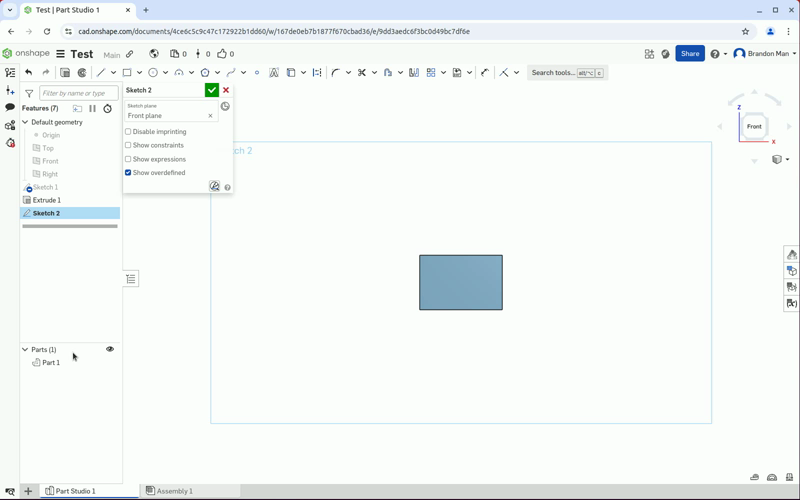
key(y)
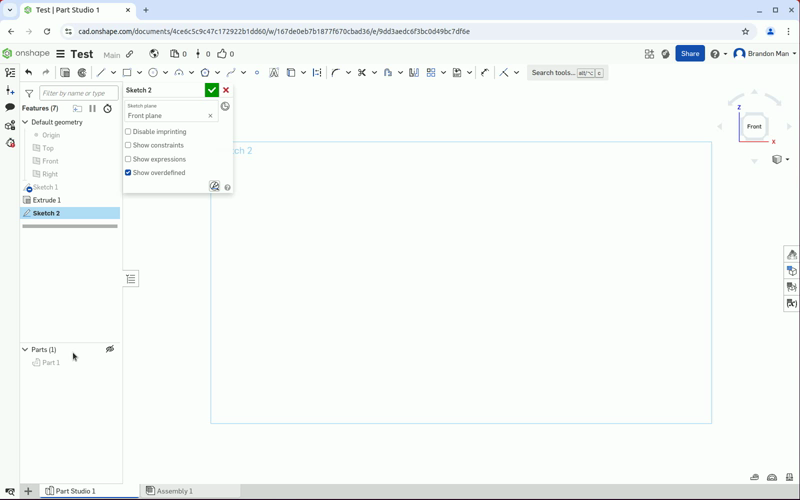
key(l)
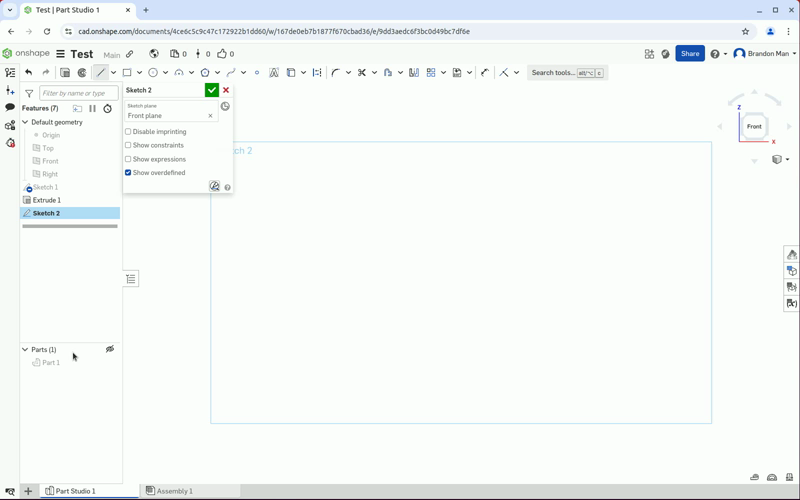
key_down(shift)
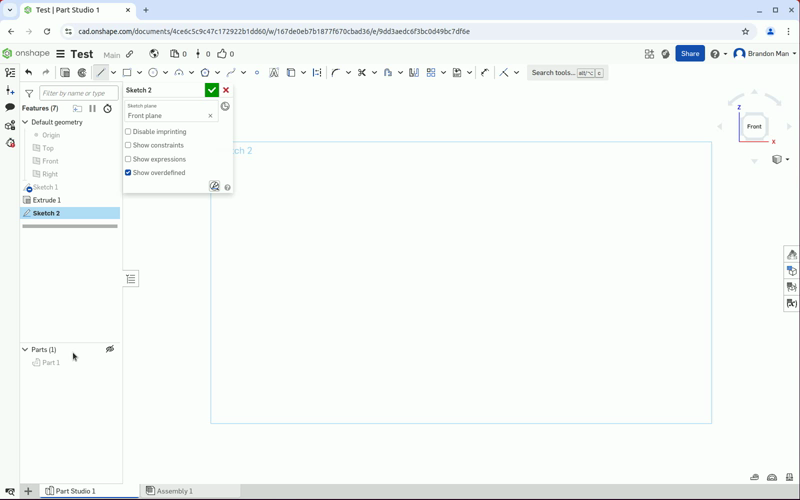
mouse_move(398, 255)
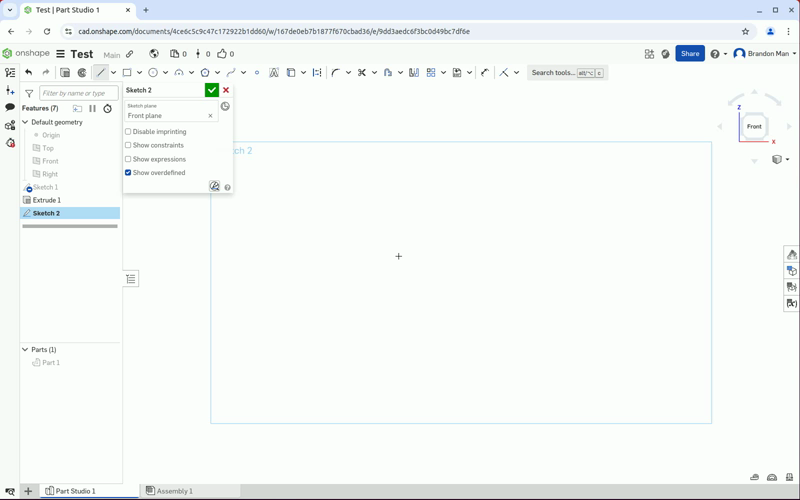
click(398, 255)
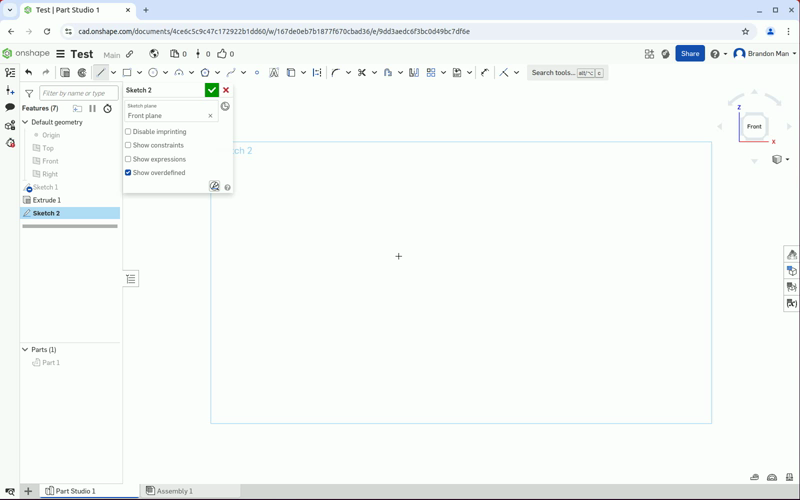
key_up(shift)
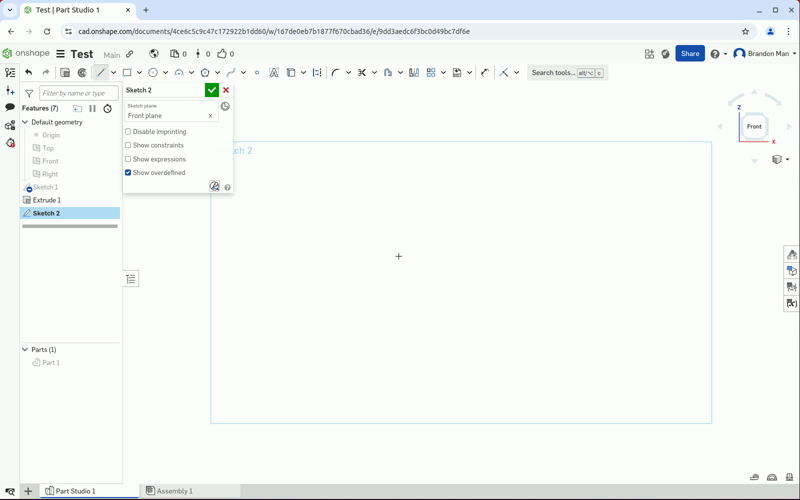
key_down(shift)
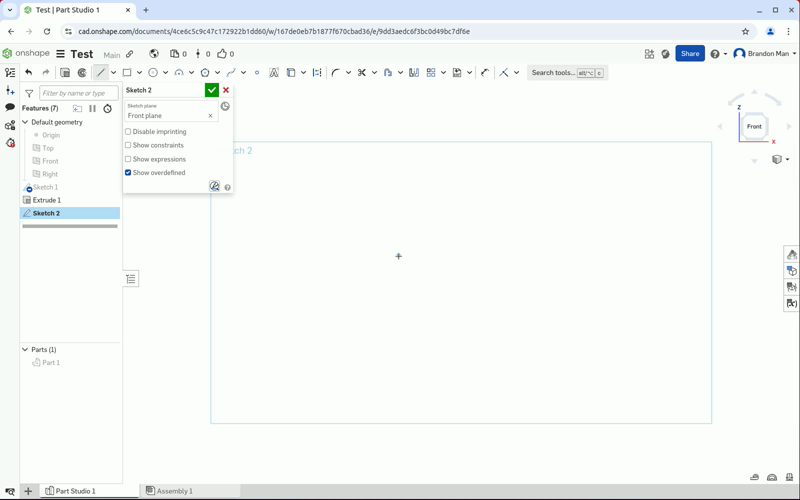
mouse_move(428, 255)
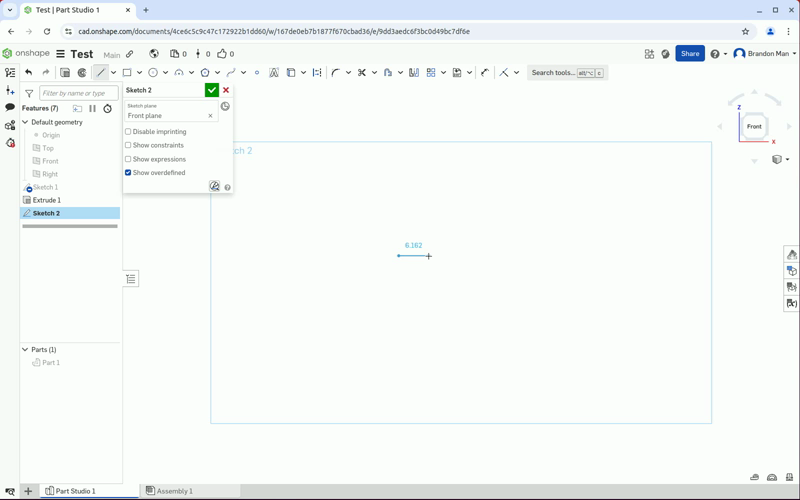
mouse_move(419, 255)
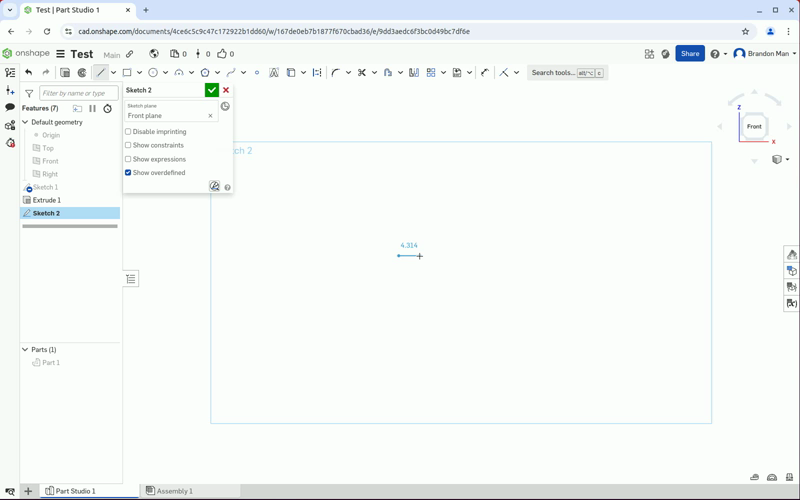
click(419, 255)
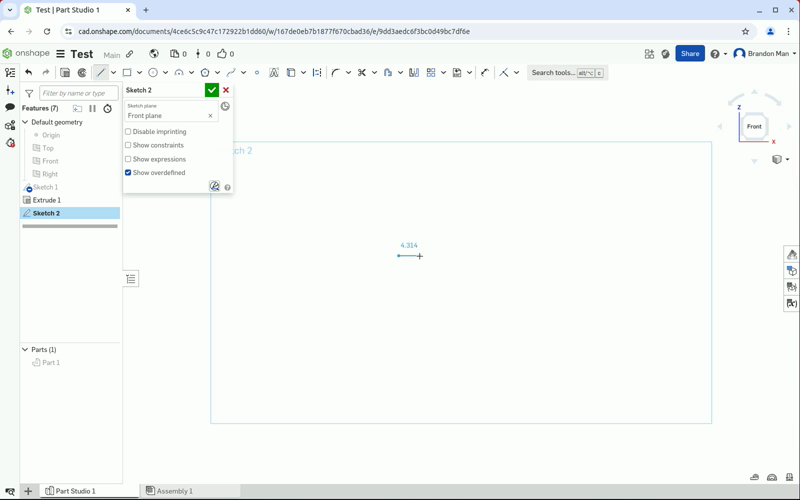
key_up(shift)
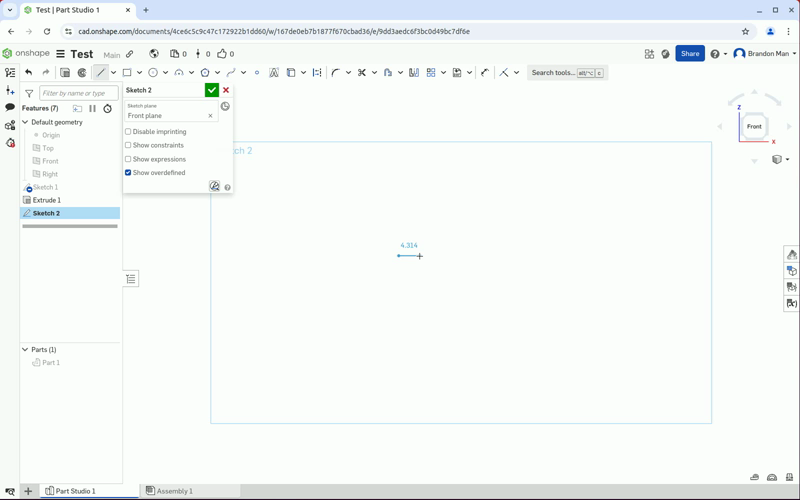
key_down(shift)
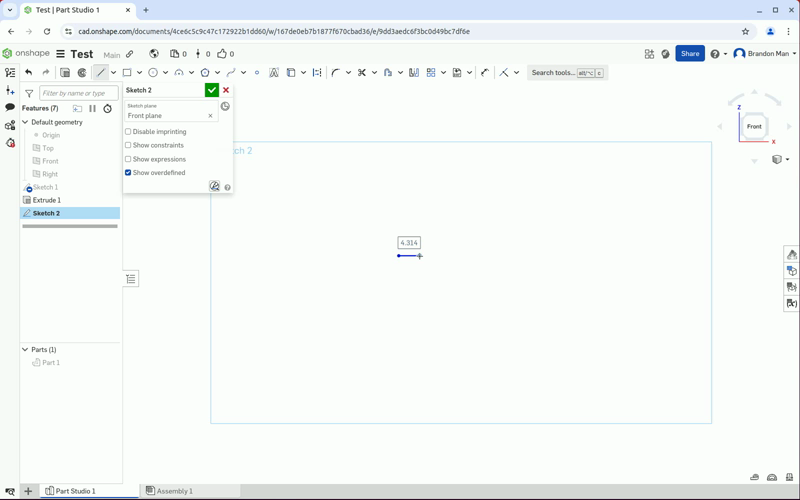
mouse_move(501, 255)
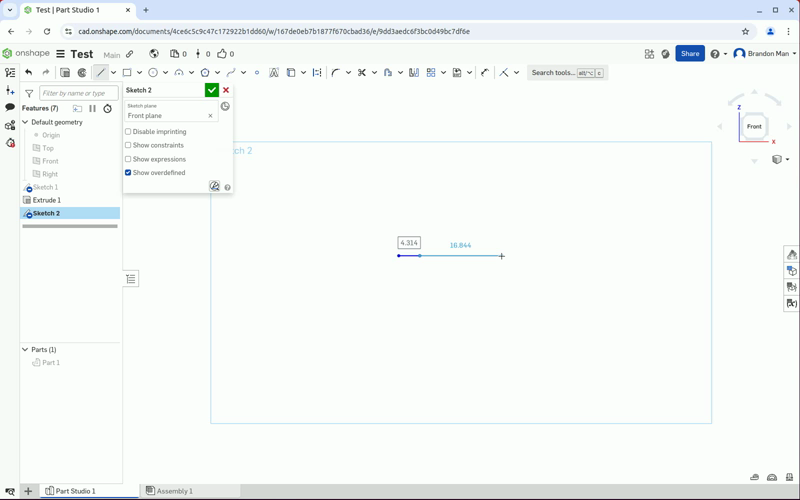
click(501, 255)
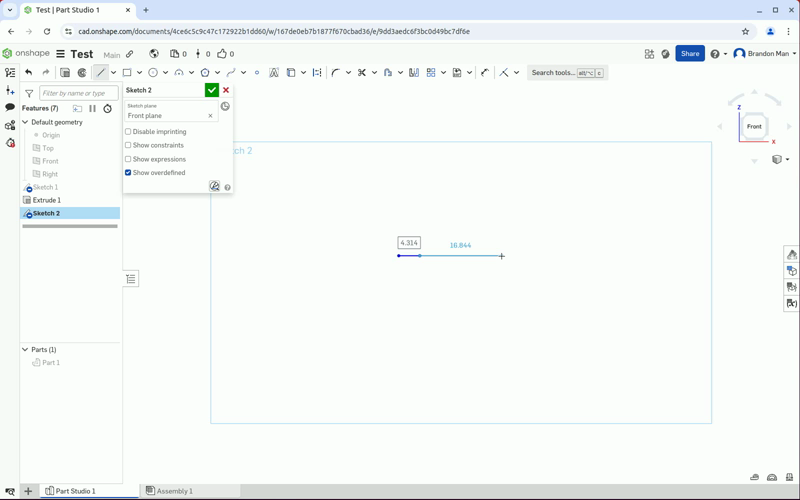
key_up(shift)
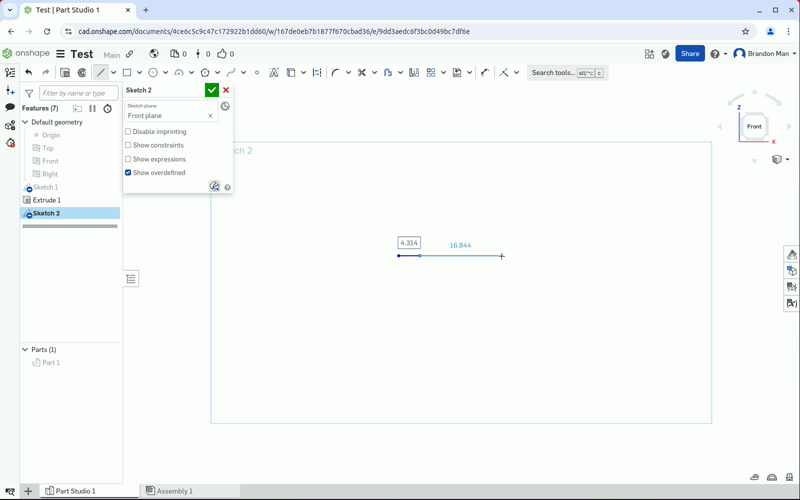
key_down(shift)
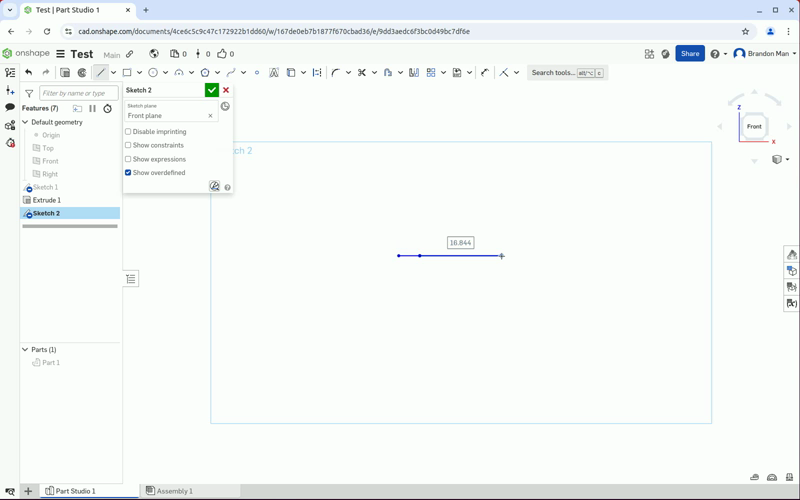
mouse_move(531, 255)
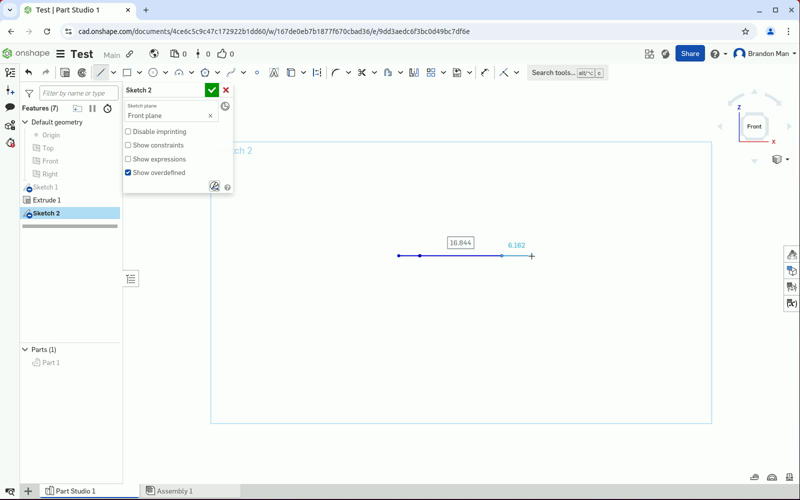
mouse_move(522, 255)
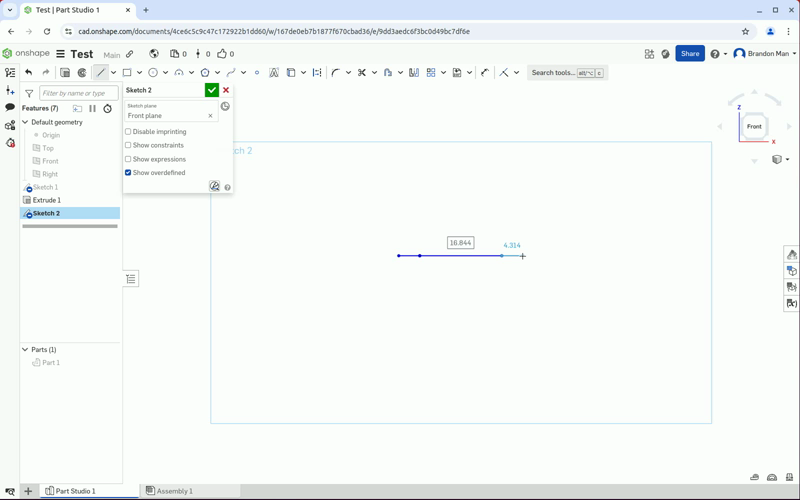
click(522, 255)
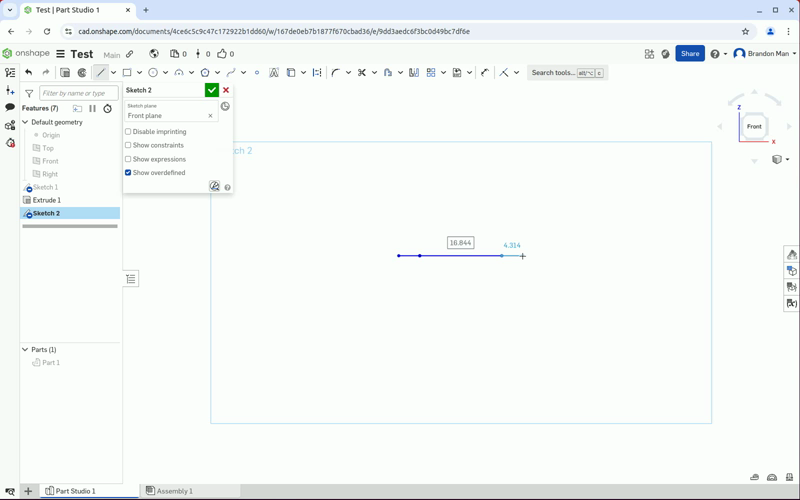
key_up(shift)
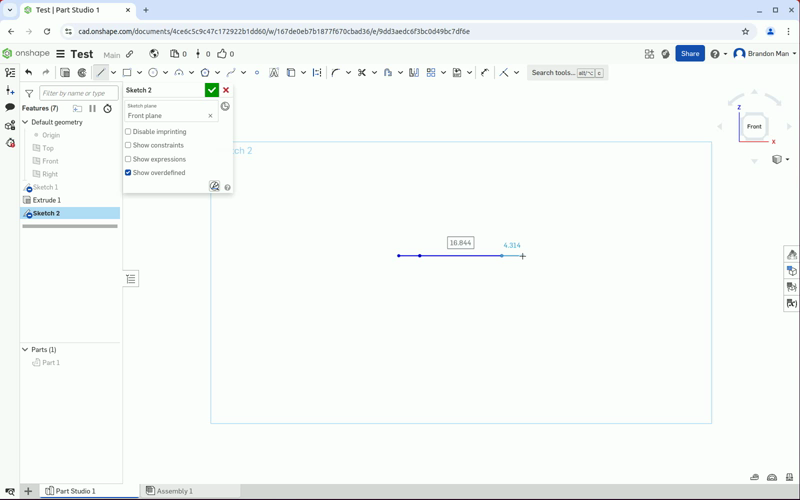
key_down(shift)
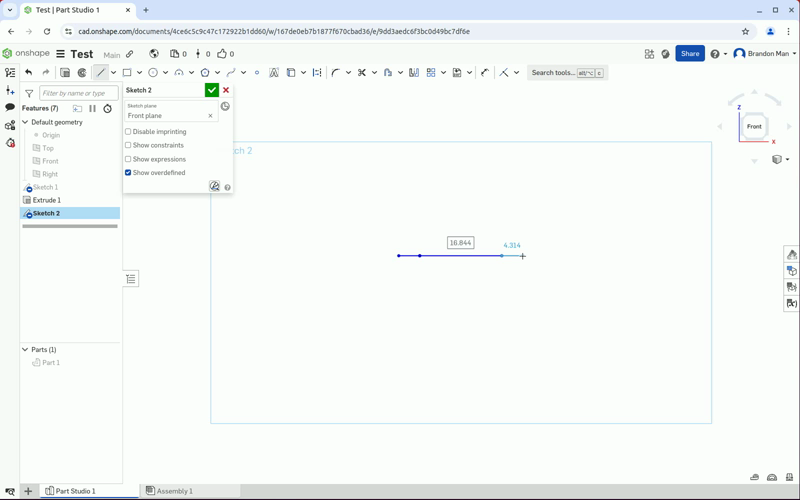
mouse_move(461, 170)
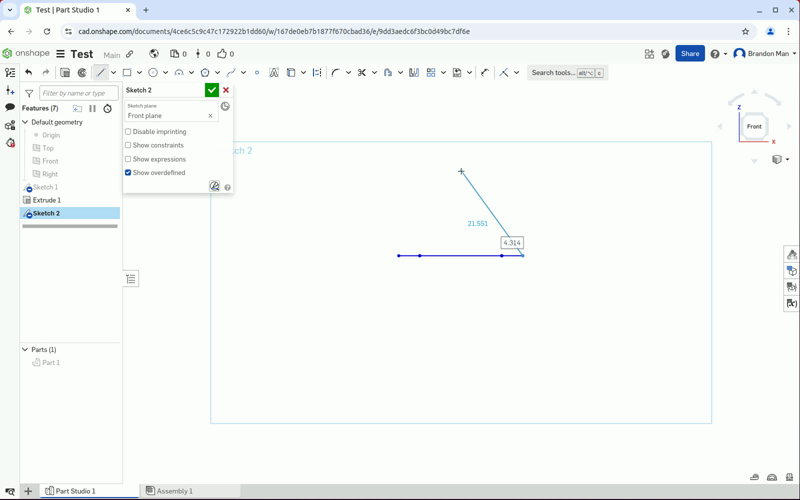
click(461, 170)
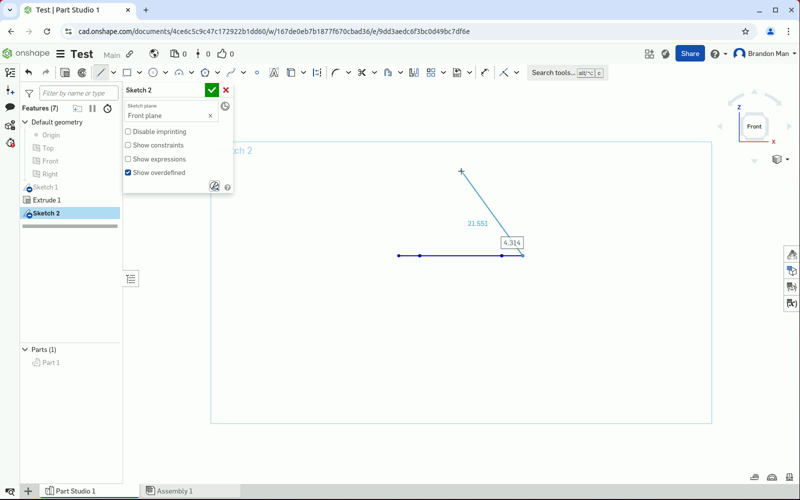
key_up(shift)
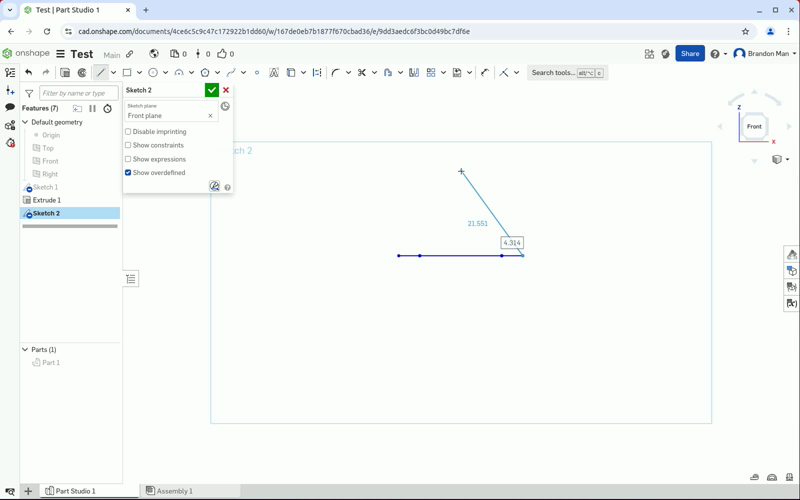
key_down(shift)
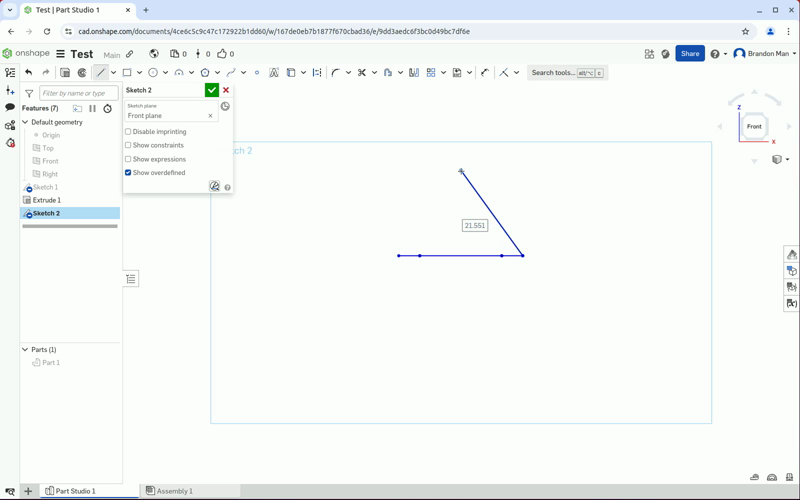
mouse_move(398, 255)
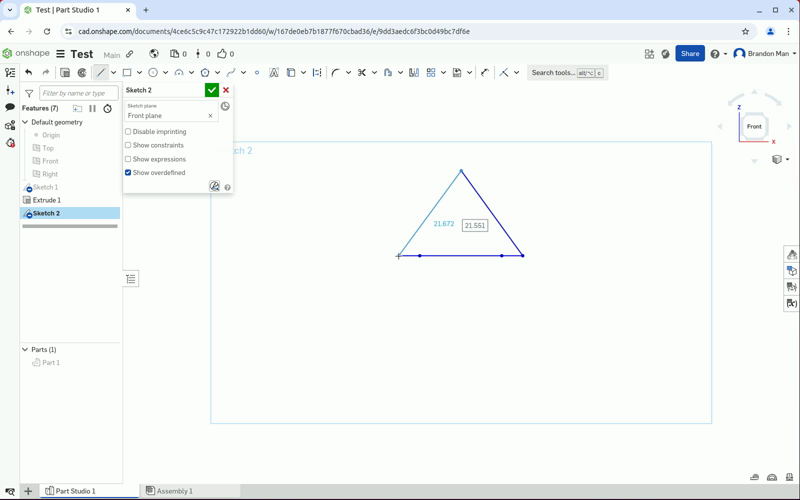
key_up(shift)
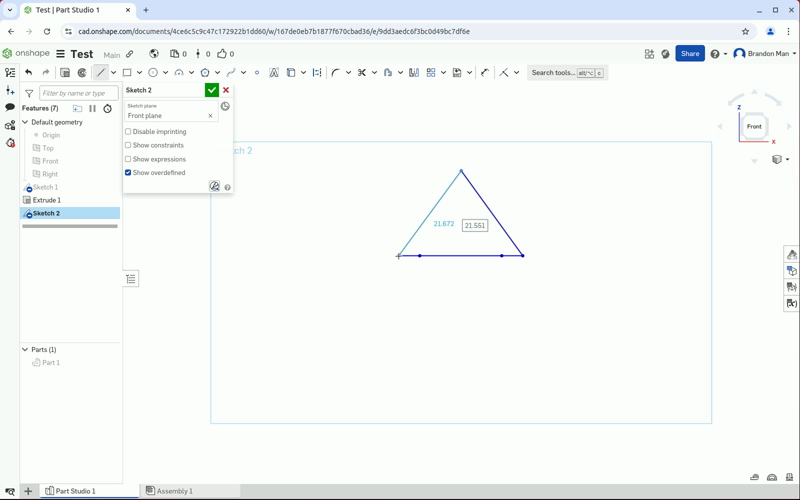
click(398, 255)
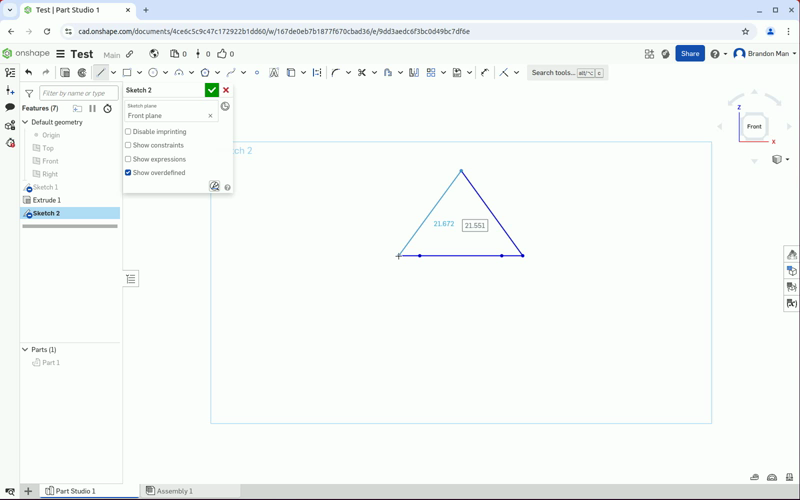
key(esc)
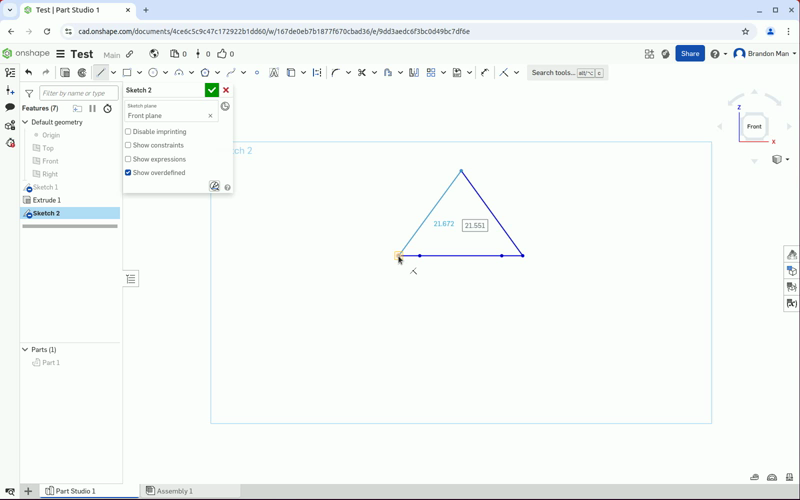
mouse_move(493, 250)
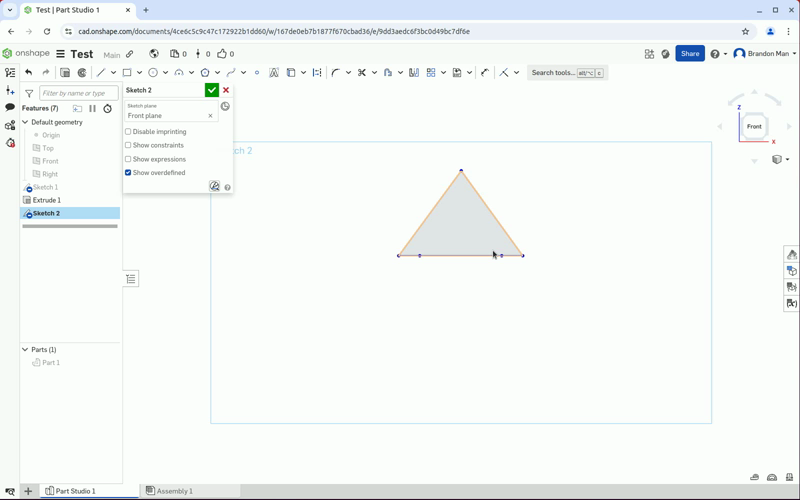
click(493, 250)
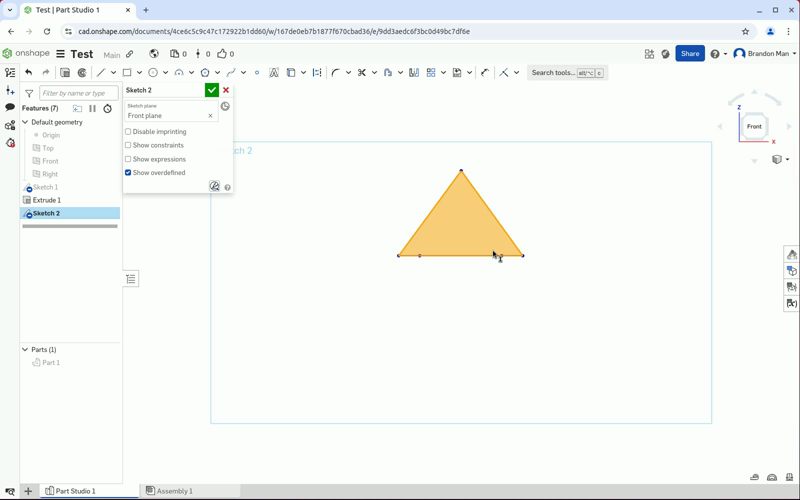
mouse_move(73, 352)
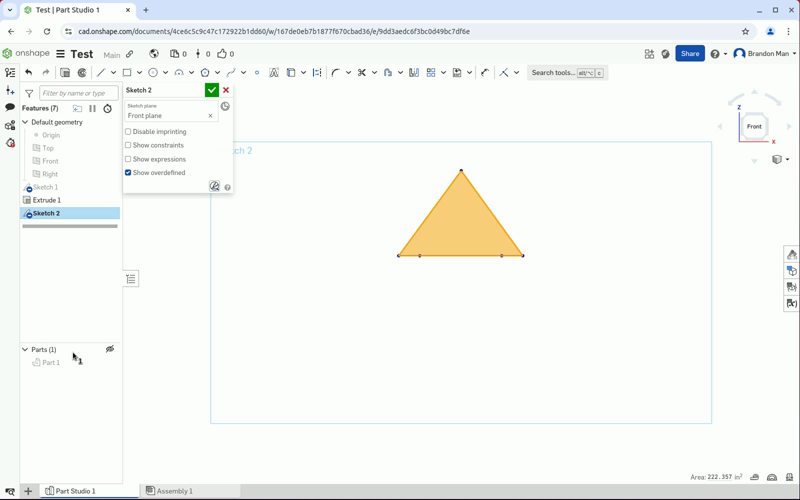
key(shift+y)
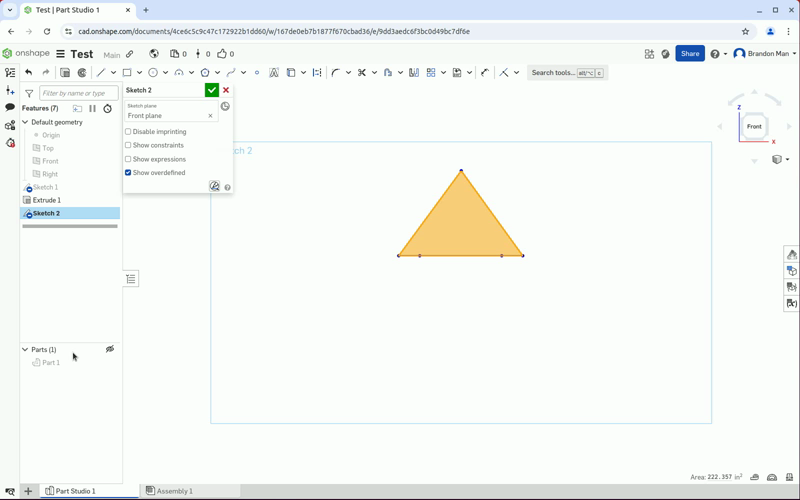
key(shift+e)
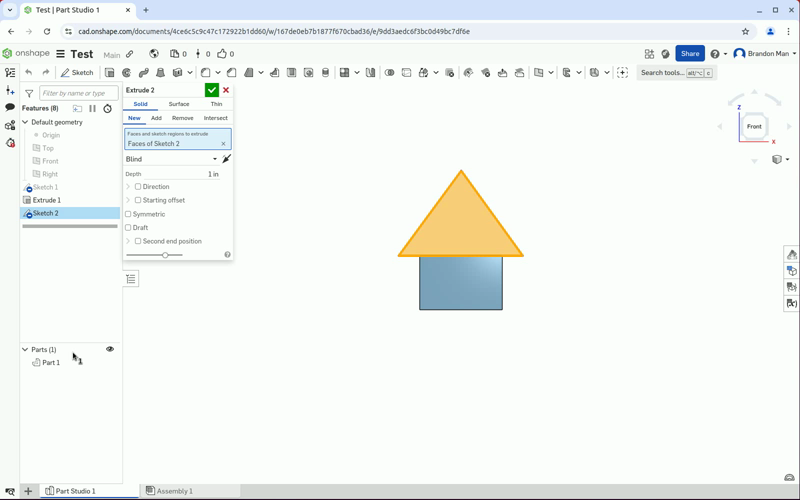
mouse_move(143, 106)
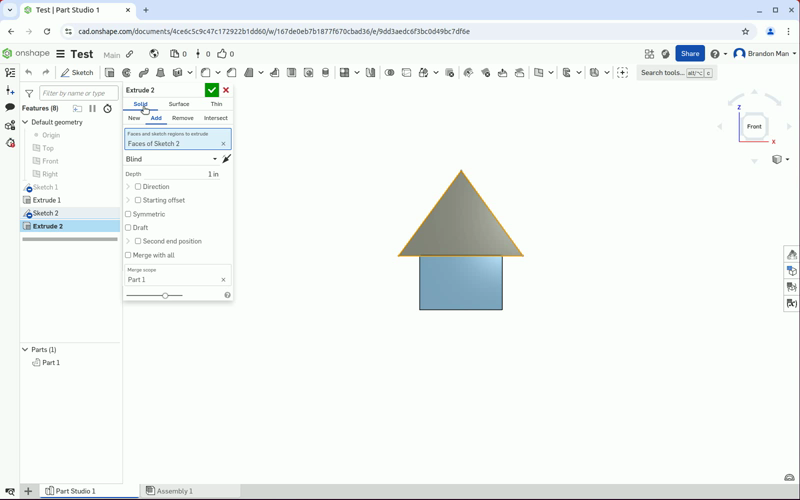
click(143, 106)
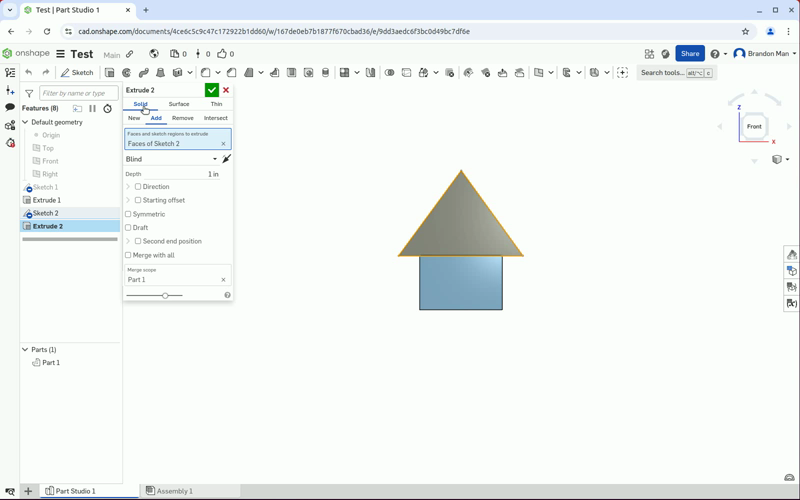
mouse_move(137, 120)
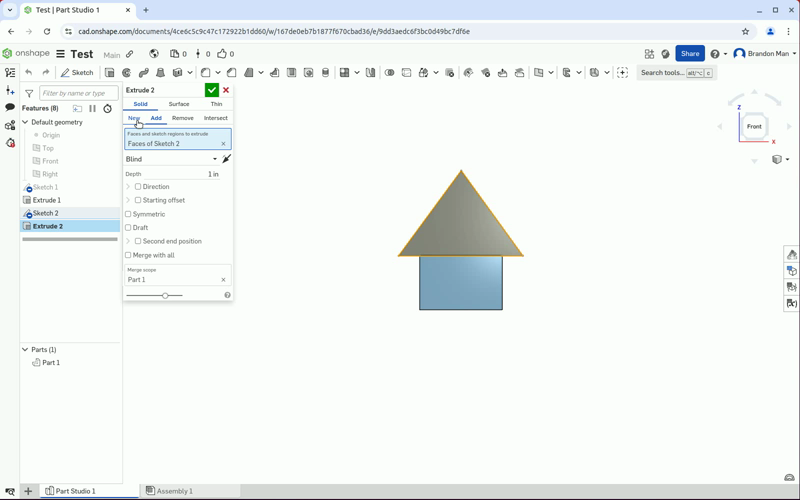
click(137, 120)
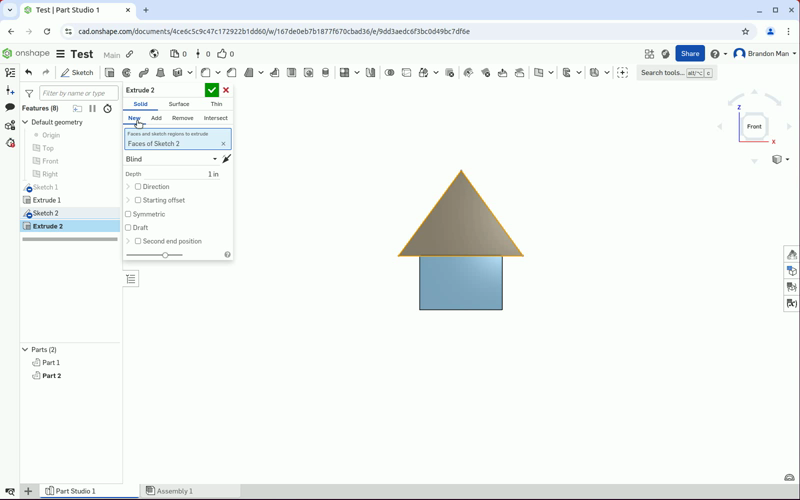
key(tab, 4)
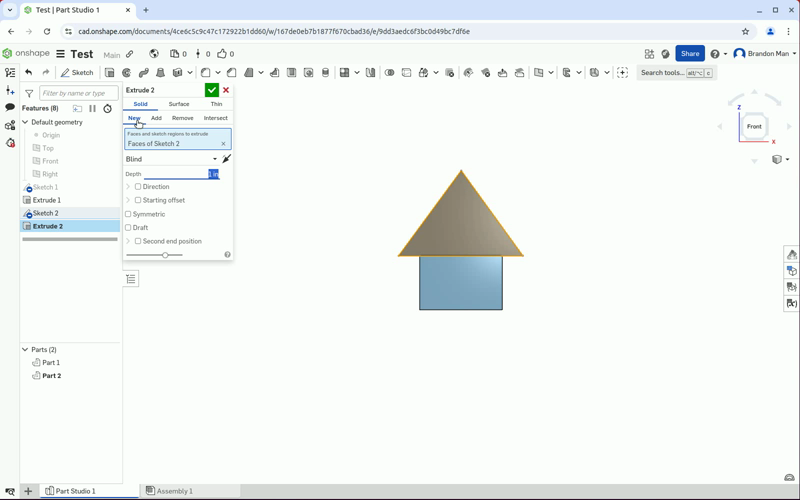
text(10.832)
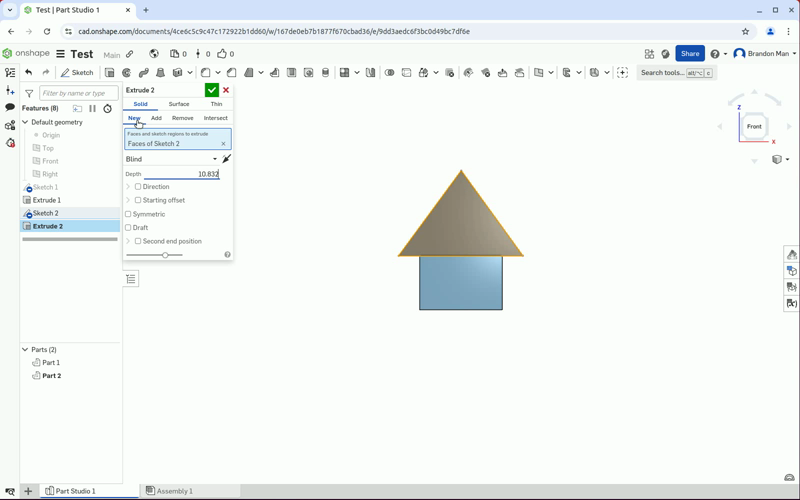
key(enter)
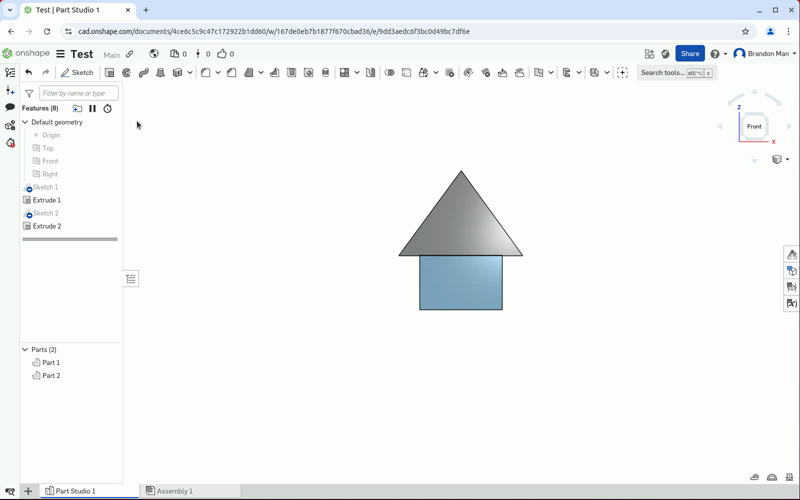
key(shift+h)
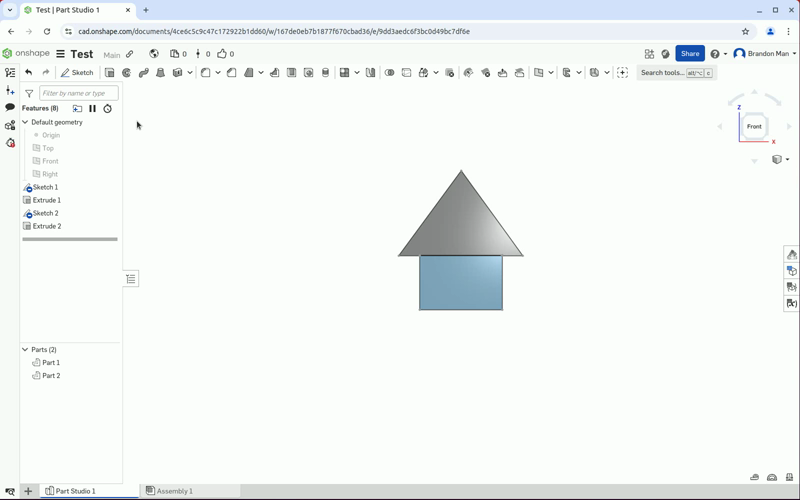
key(shift+h)
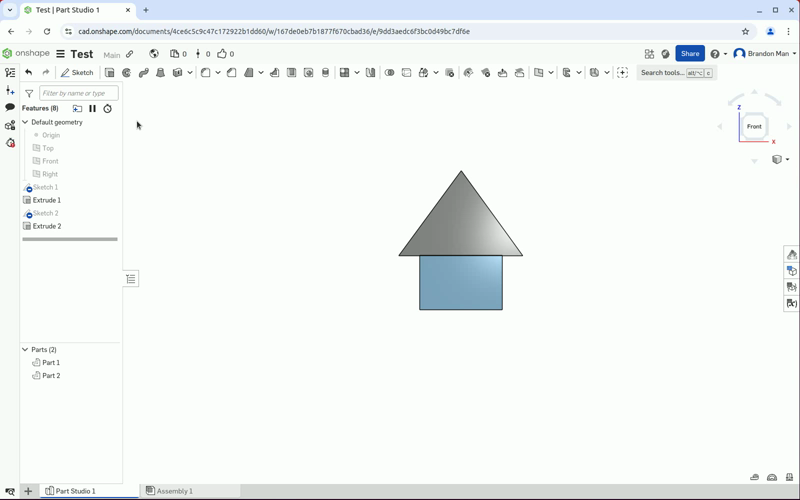
mouse_move(73, 189)
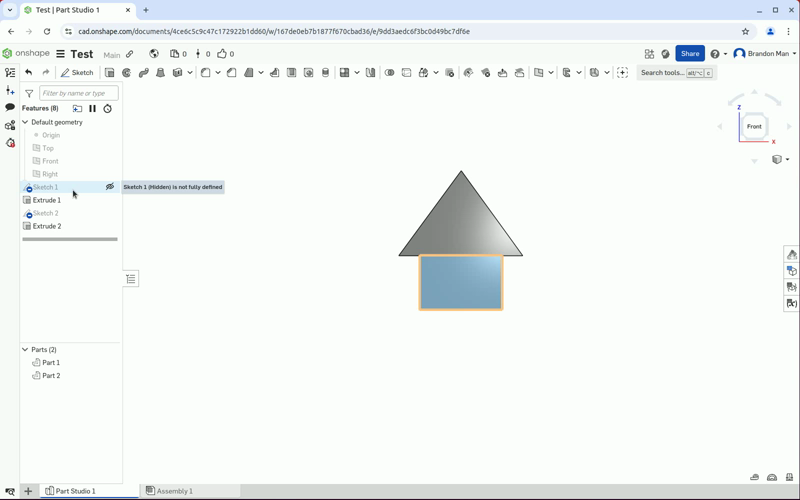
click(73, 189)
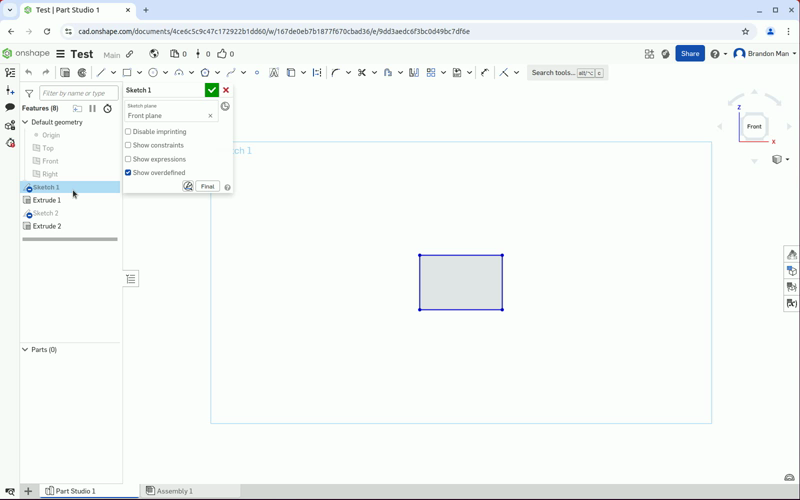
mouse_move(229, 92)
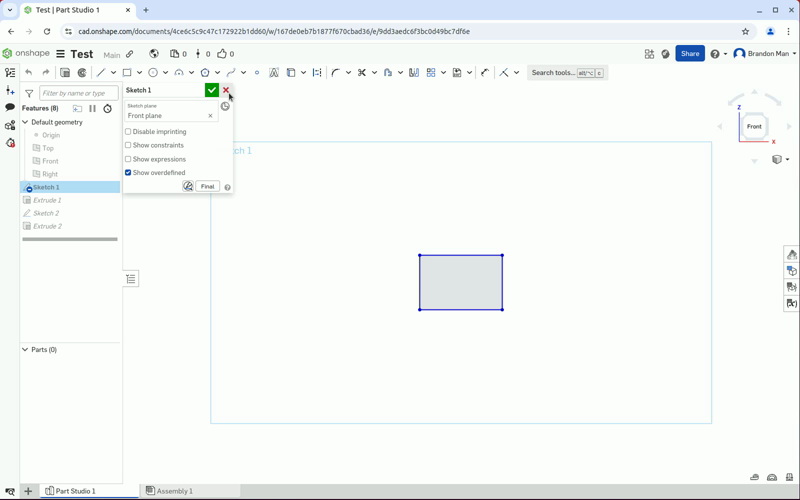
click(229, 92)
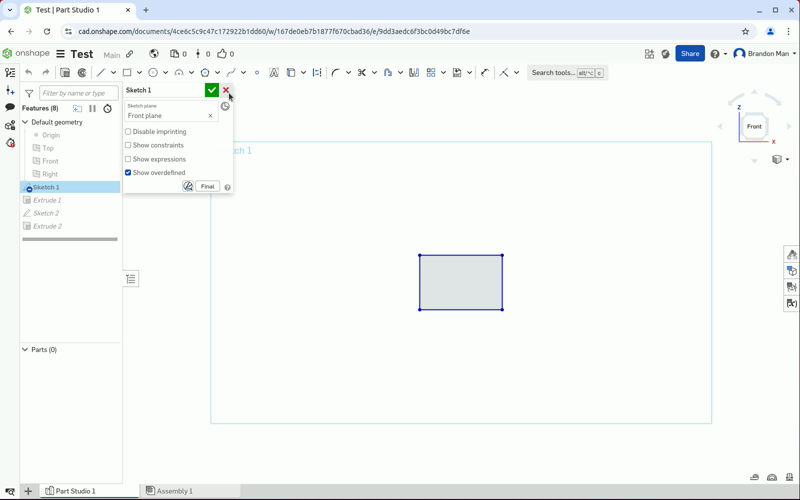
key(shift+s)
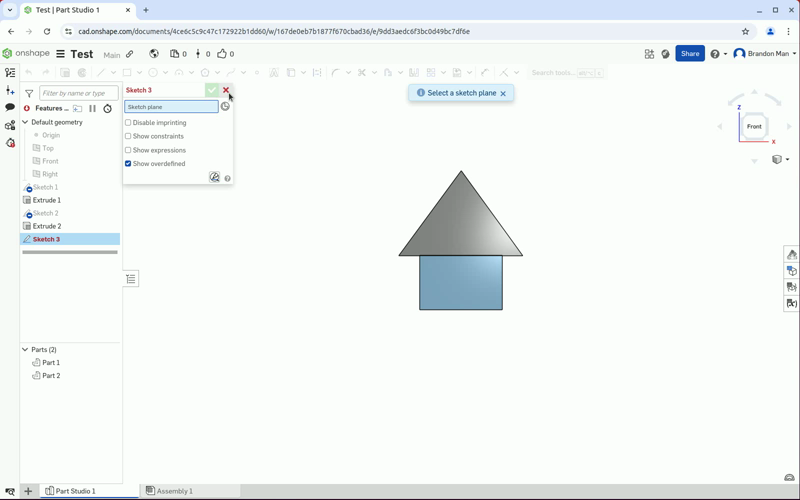
mouse_move(73, 163)
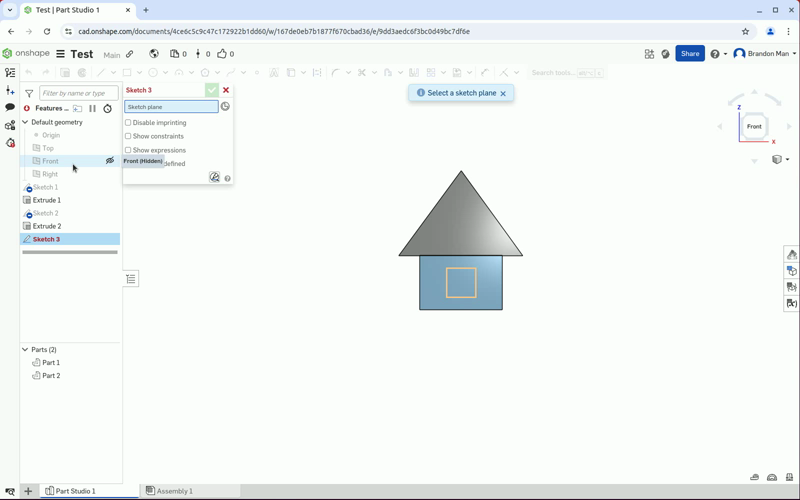
click(73, 163)
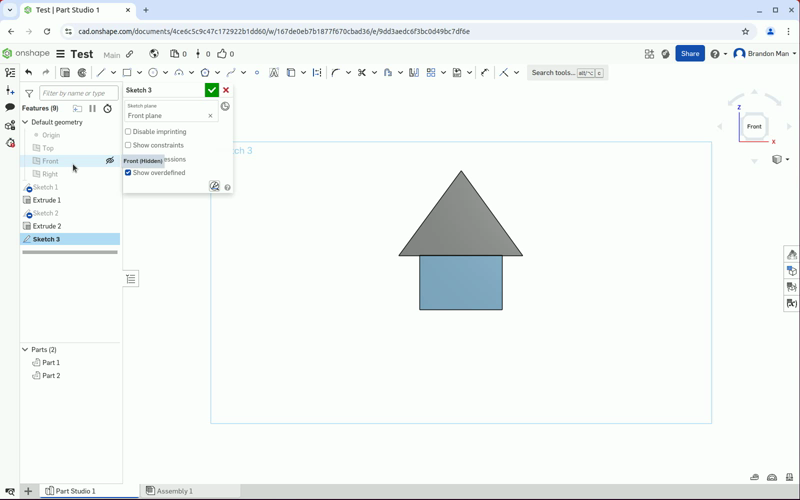
mouse_move(73, 352)
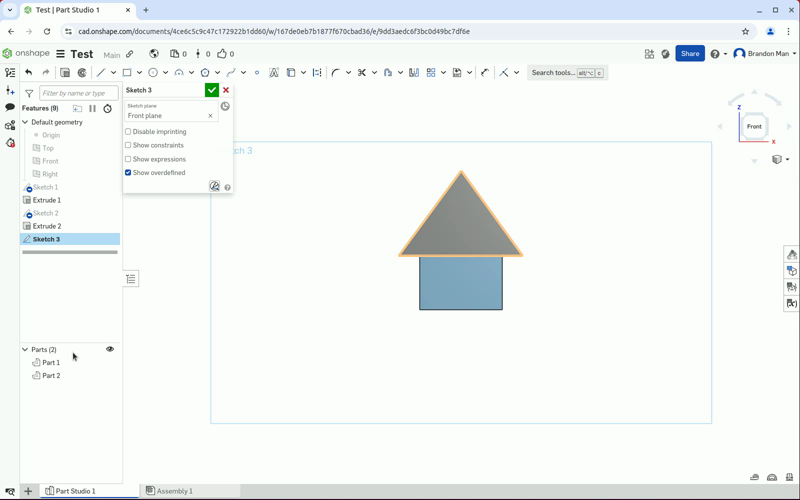
key(y)
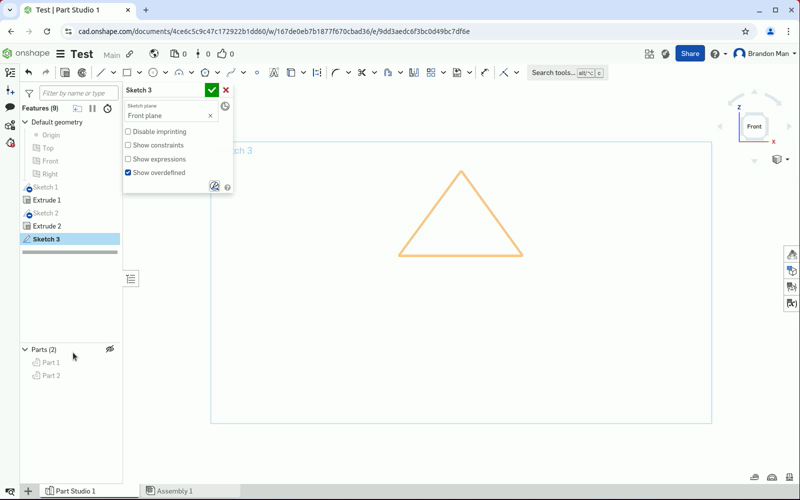
key(l)
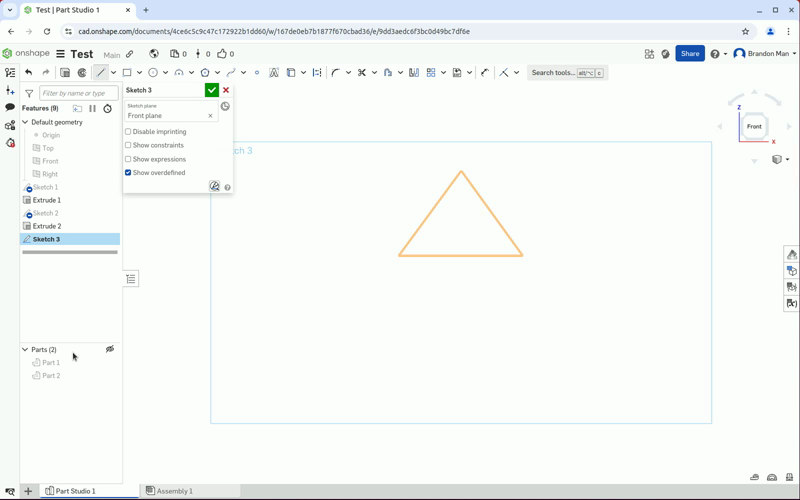
key_down(shift)
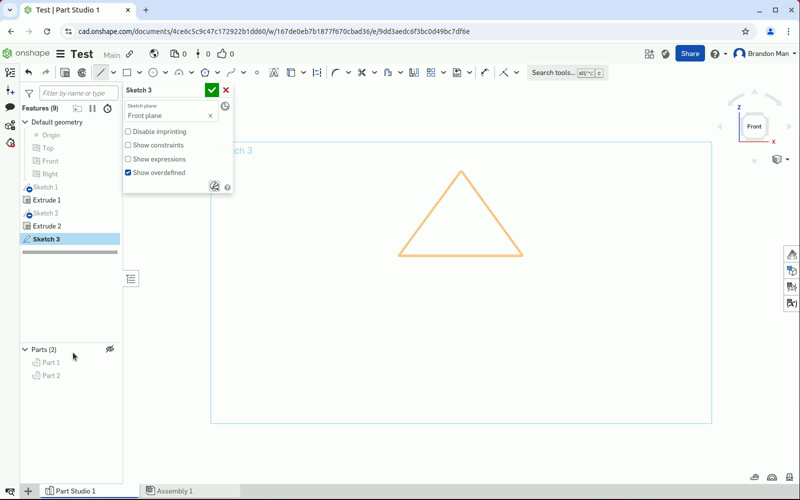
mouse_move(451, 309)
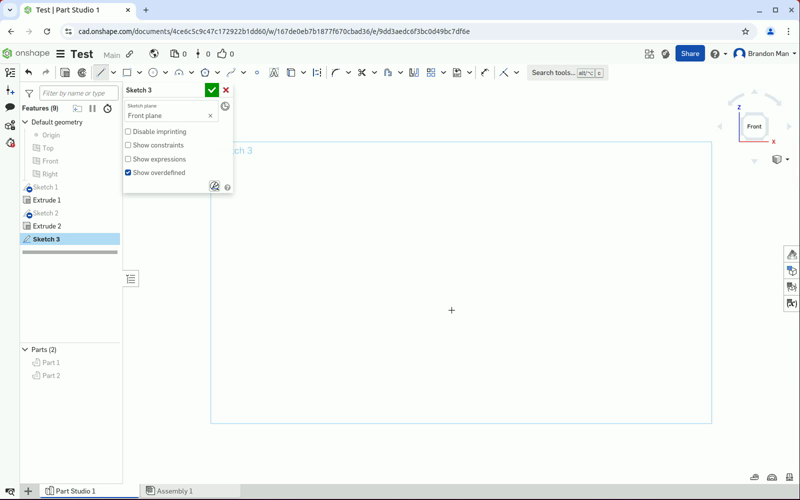
click(451, 309)
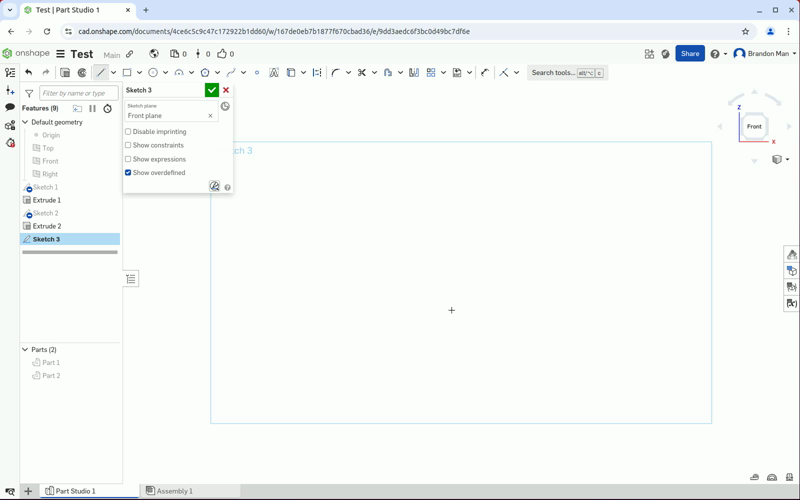
key_up(shift)
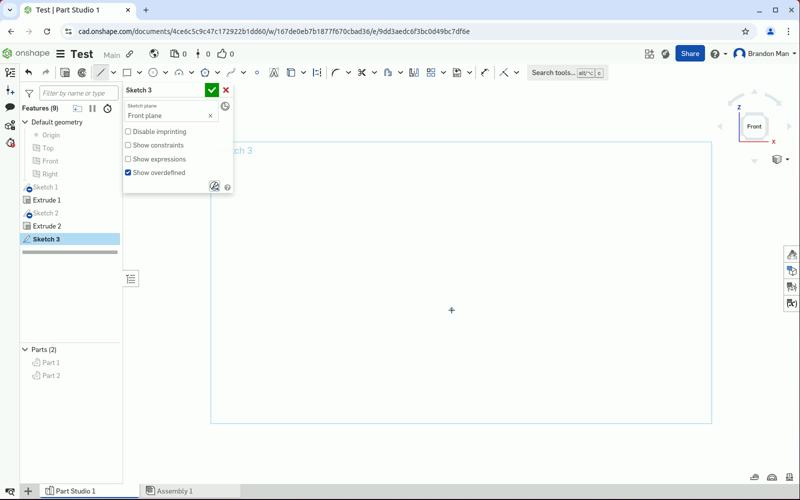
key_down(shift)
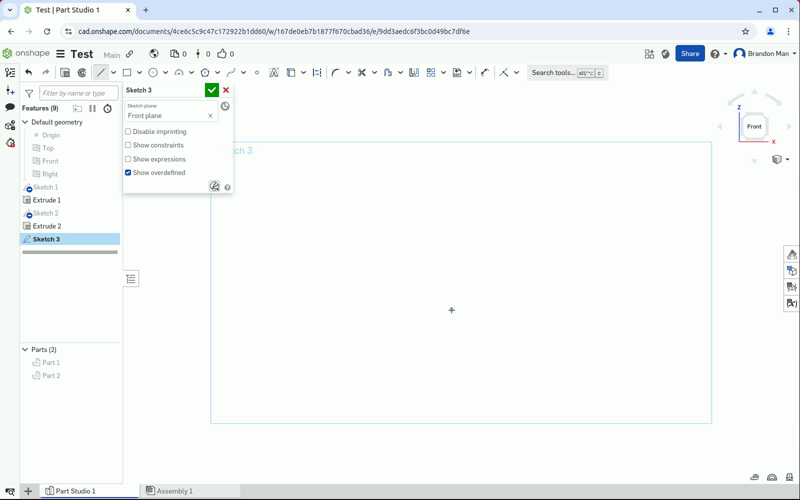
mouse_move(481, 309)
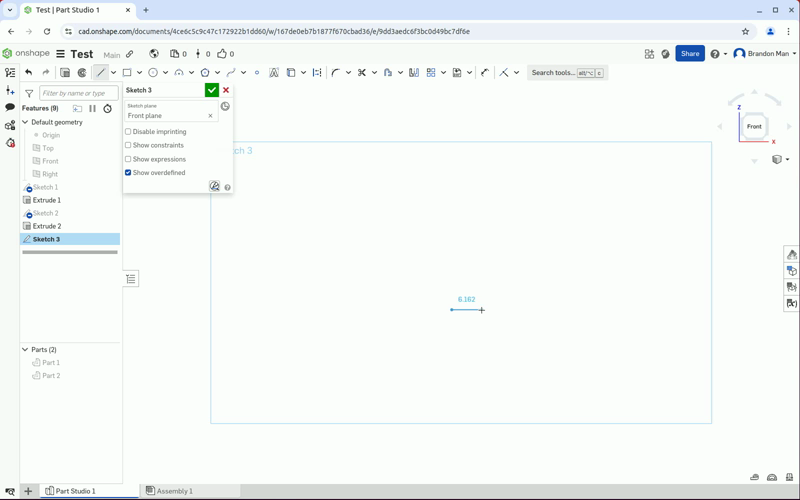
mouse_move(470, 309)
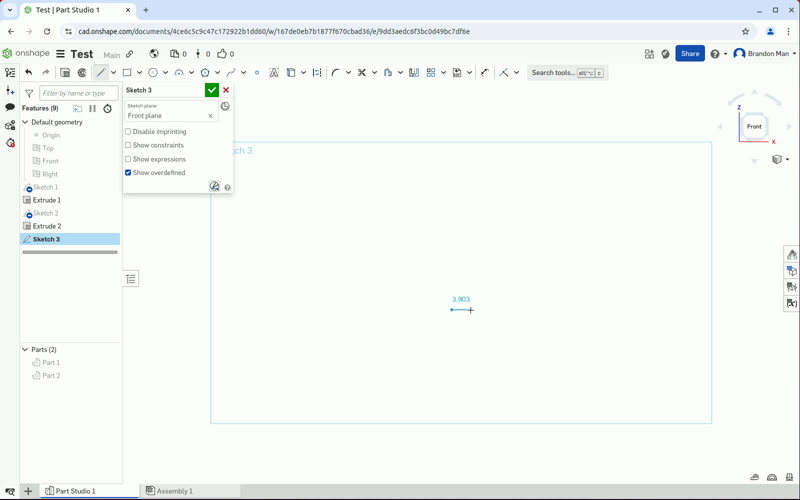
click(470, 309)
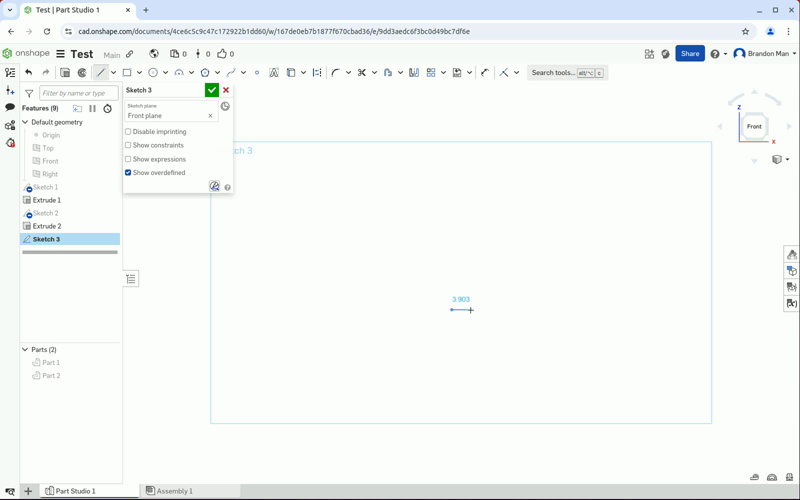
key_up(shift)
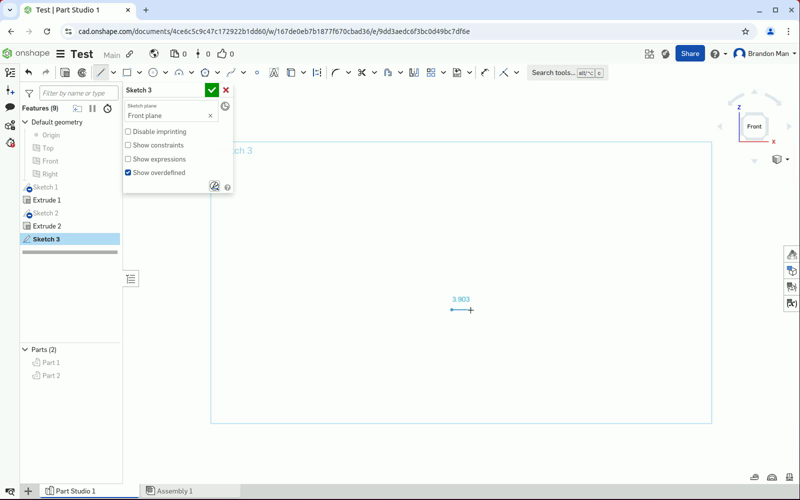
key_down(shift)
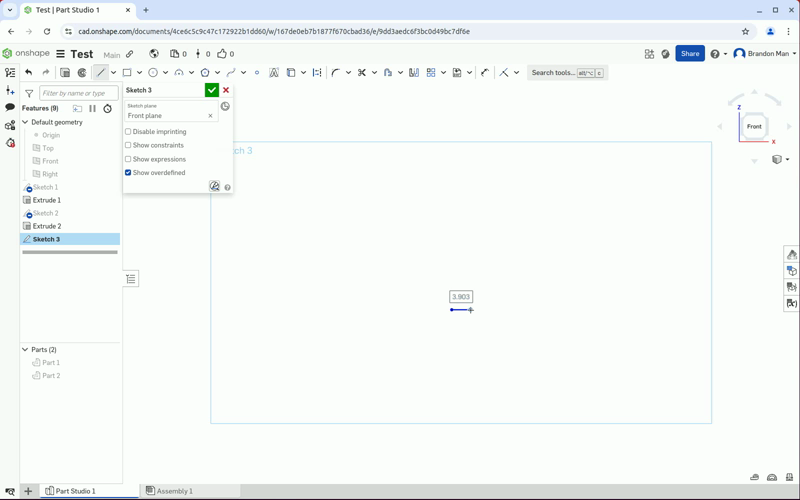
mouse_move(500, 309)
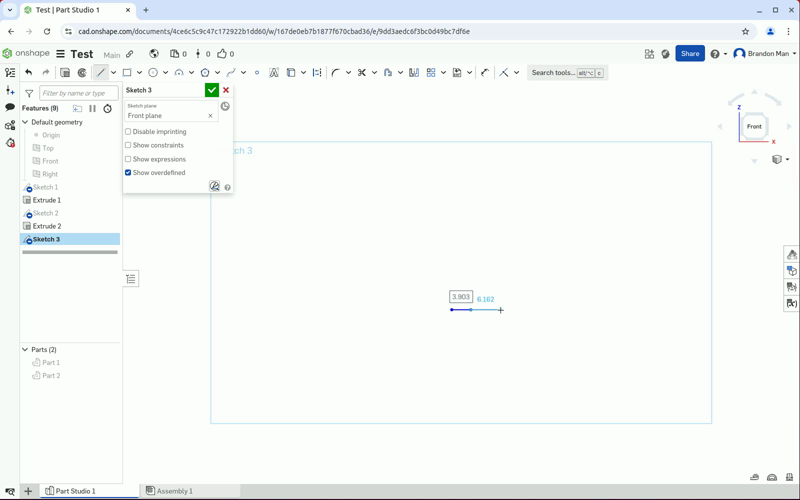
mouse_move(470, 269)
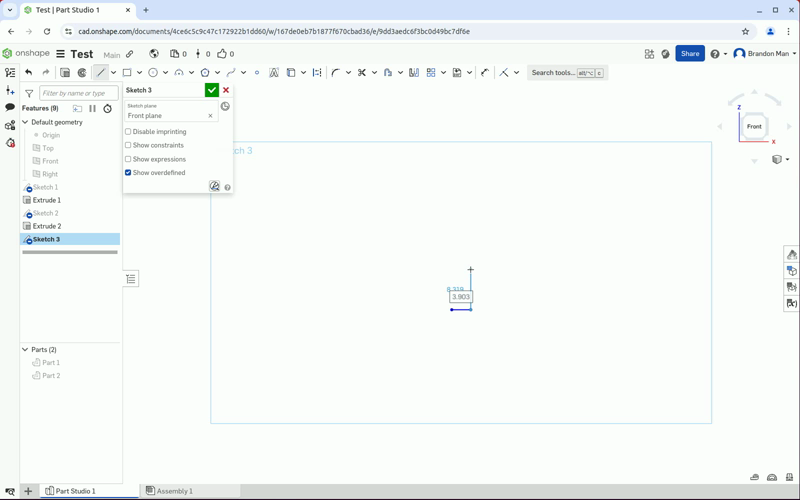
click(470, 269)
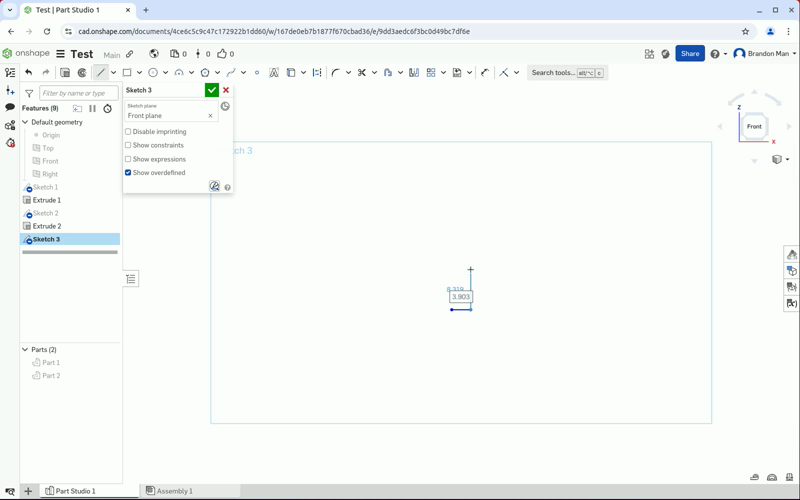
key_up(shift)
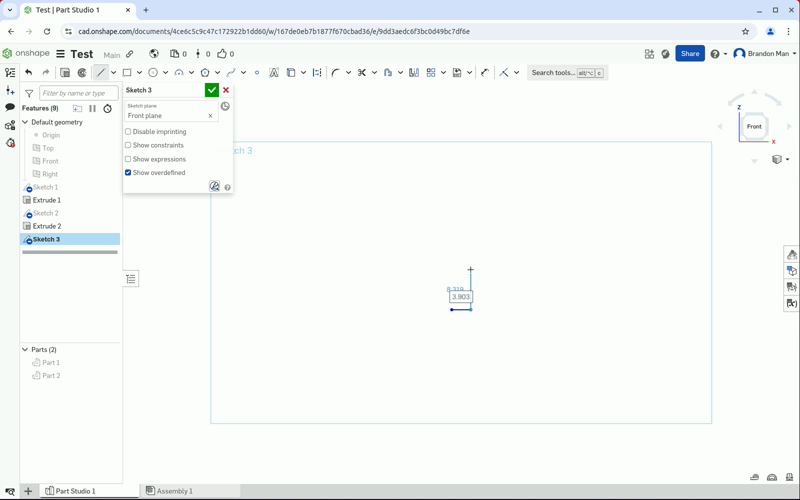
key_down(shift)
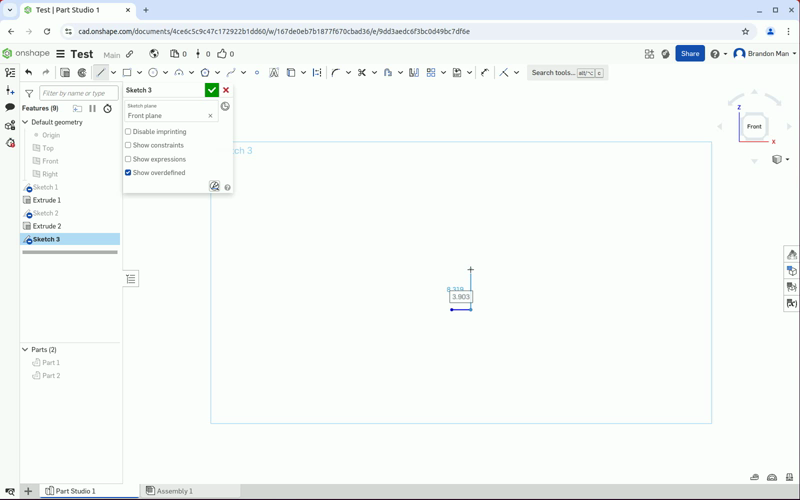
mouse_move(500, 269)
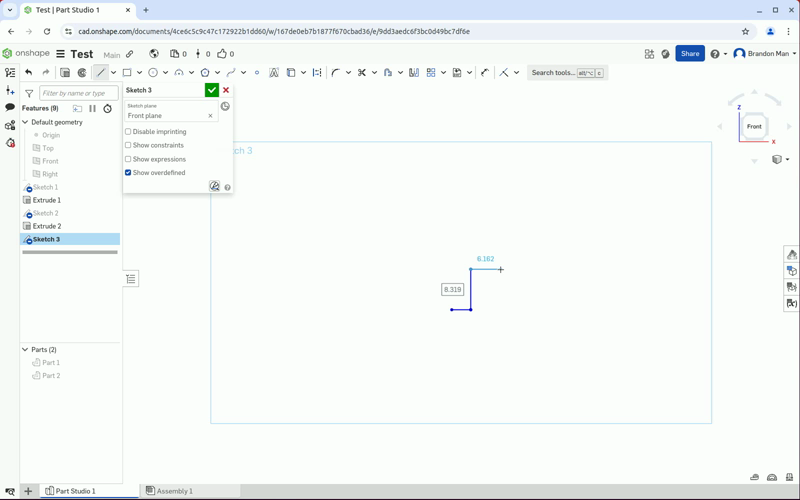
mouse_move(451, 269)
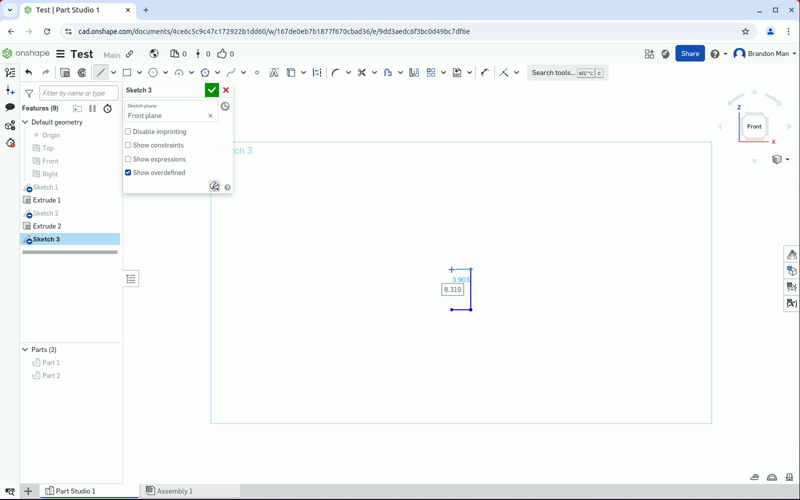
click(451, 269)
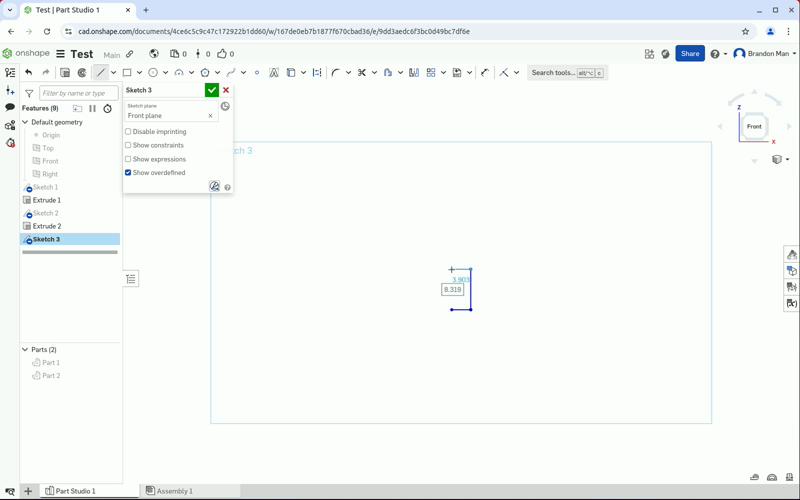
key_up(shift)
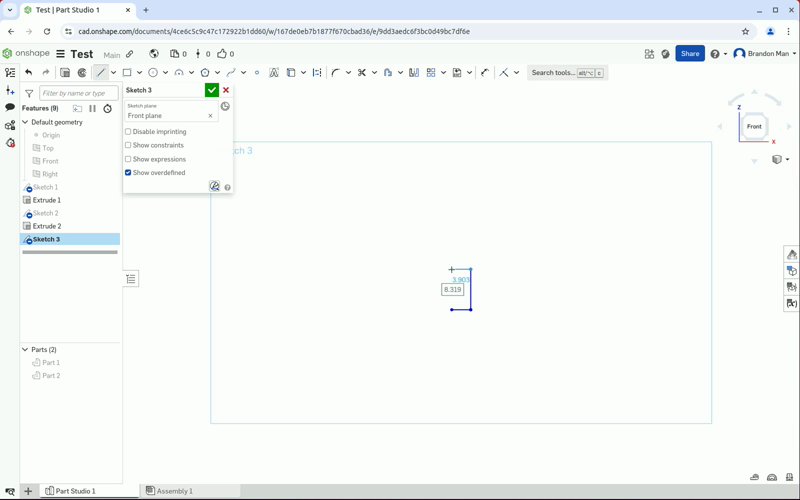
mouse_move(481, 269)
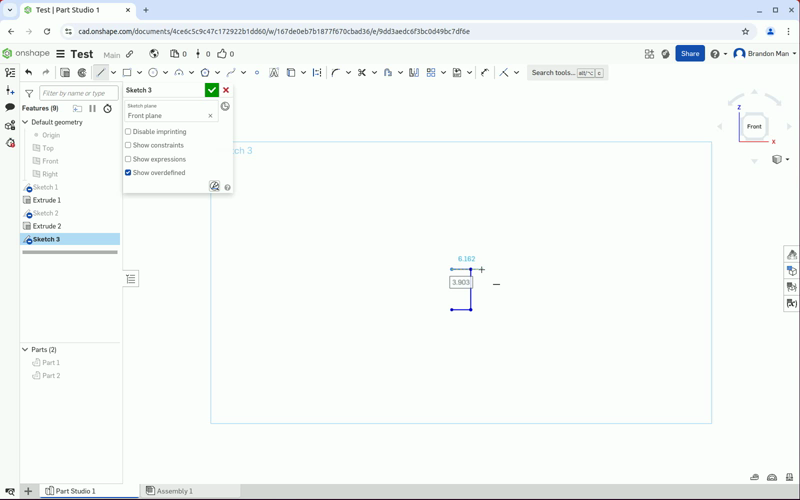
key_down(shift)
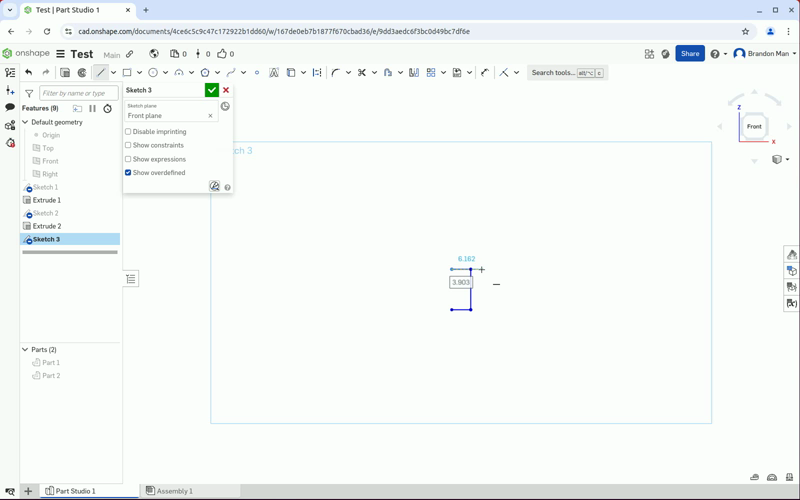
mouse_move(451, 309)
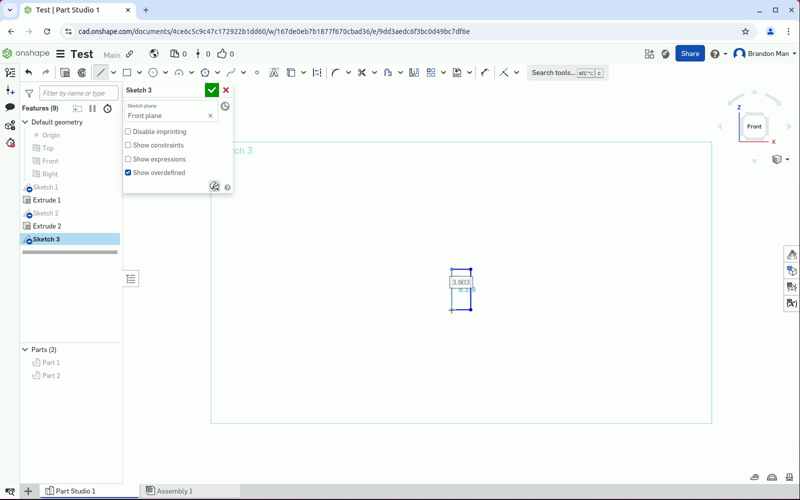
key_up(shift)
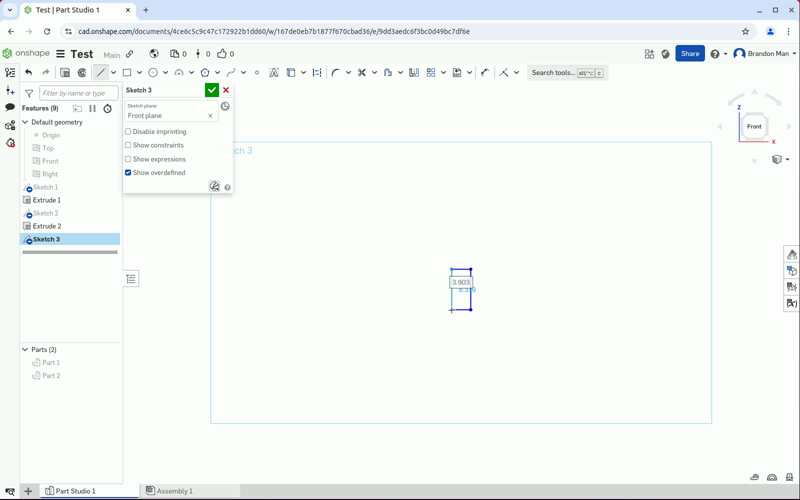
click(451, 309)
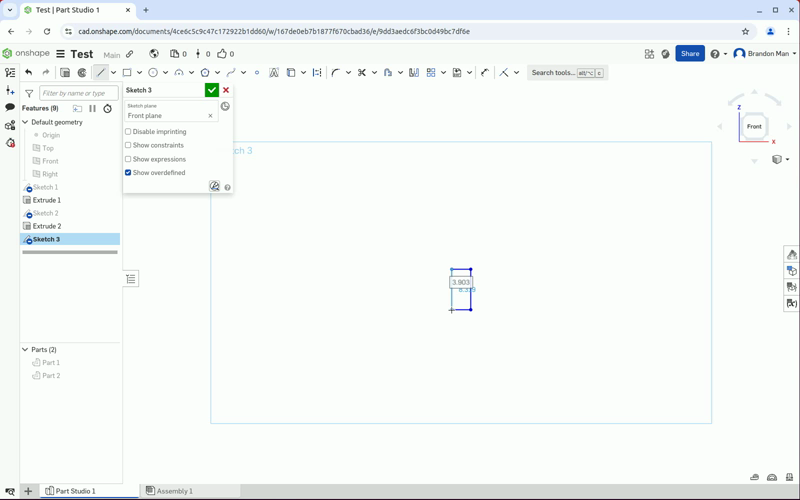
key(esc)
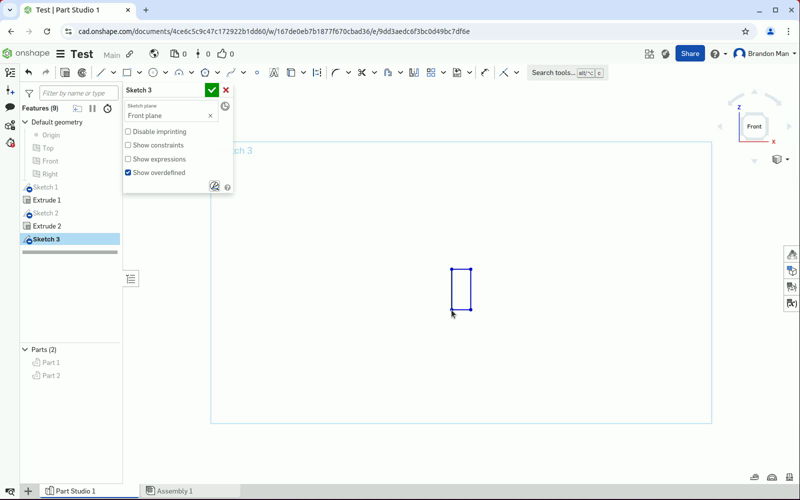
mouse_move(457, 272)
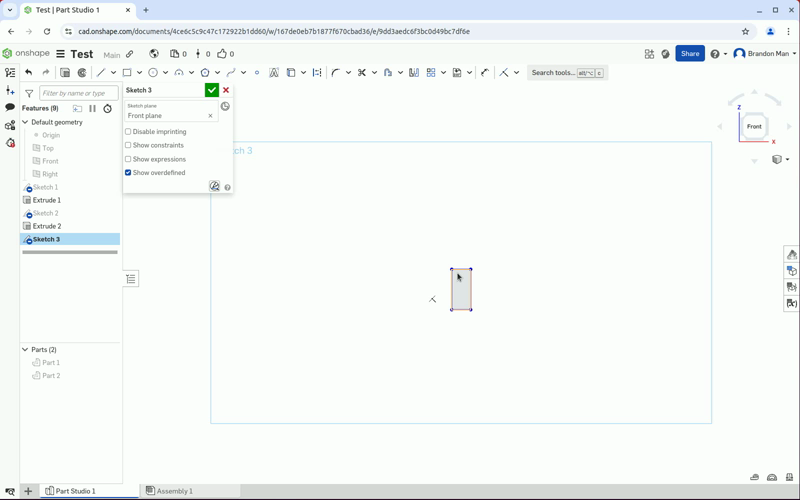
scroll(6)
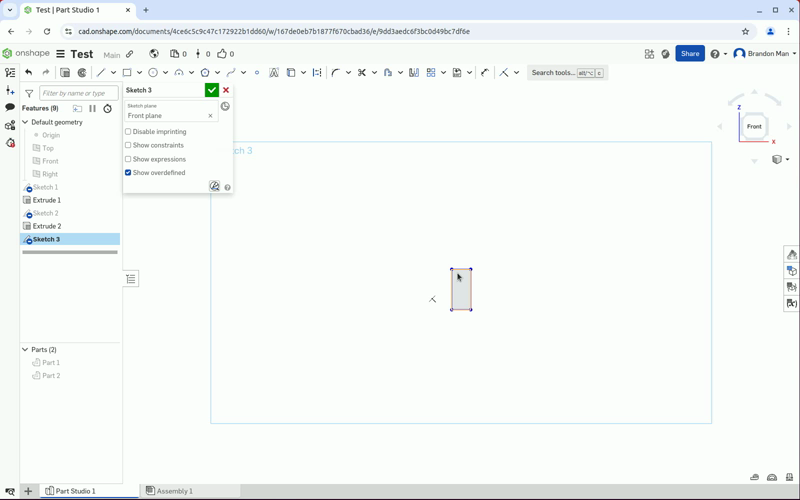
scroll(6)
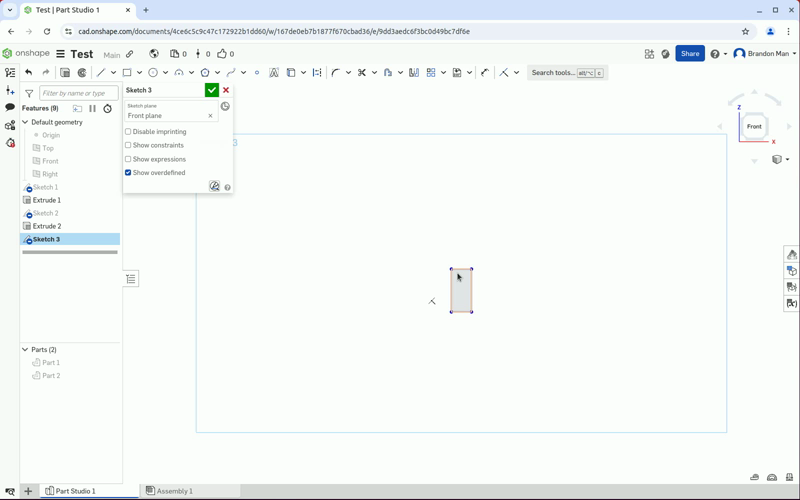
scroll(6)
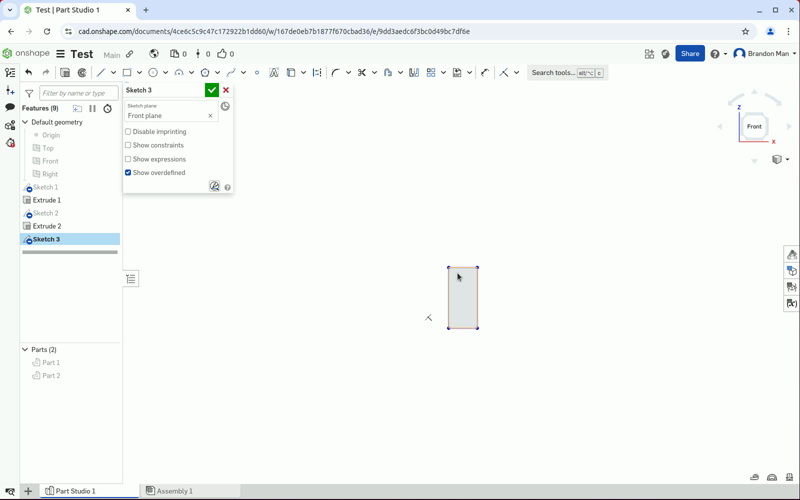
scroll(6)
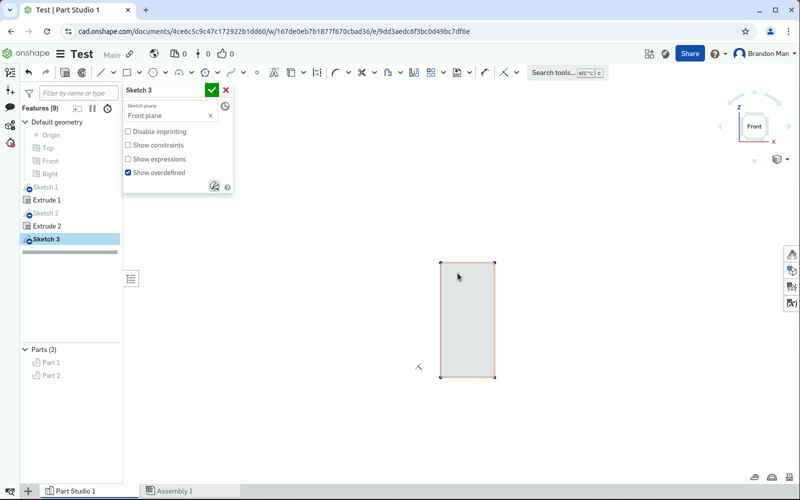
scroll(6)
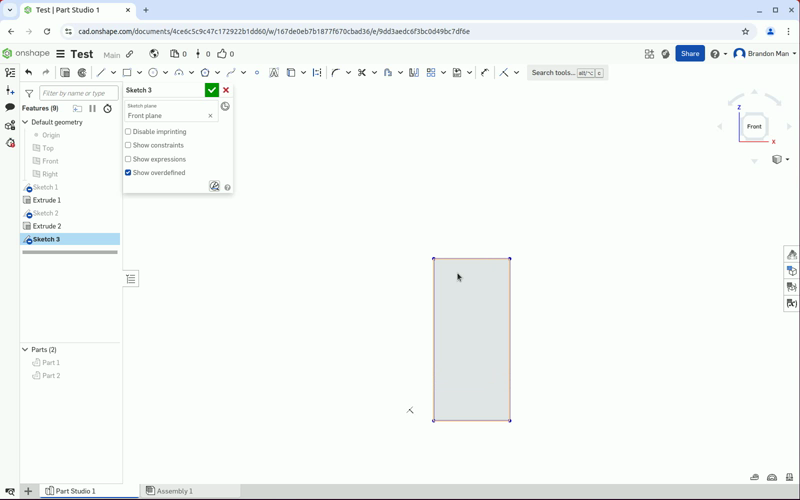
scroll(6)
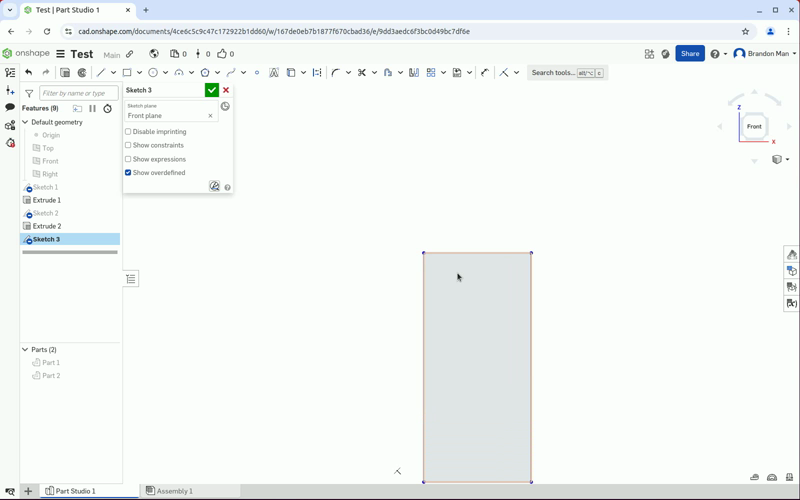
scroll(6)
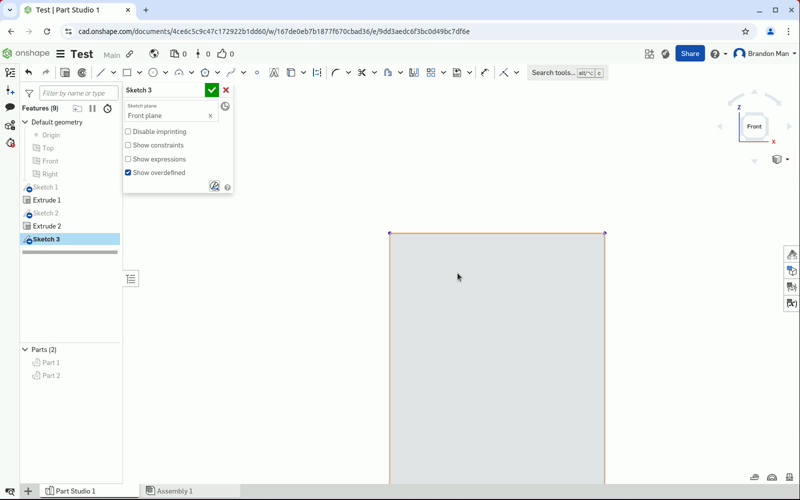
click(457, 272)
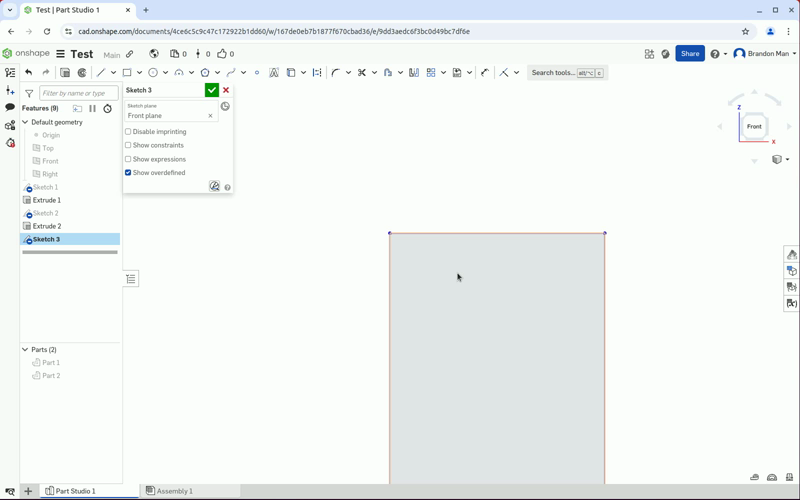
scroll(-6)
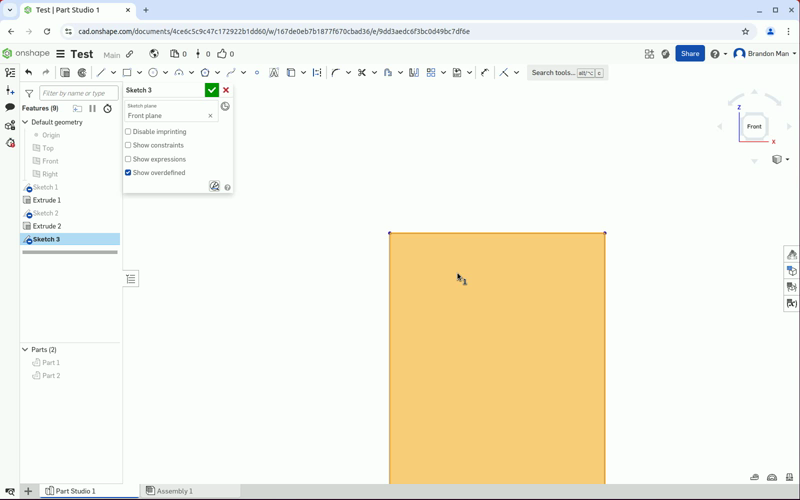
scroll(-6)
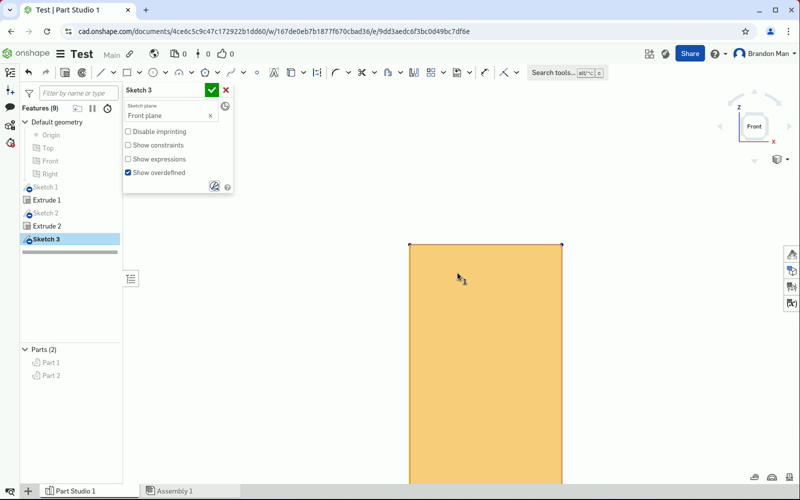
scroll(-6)
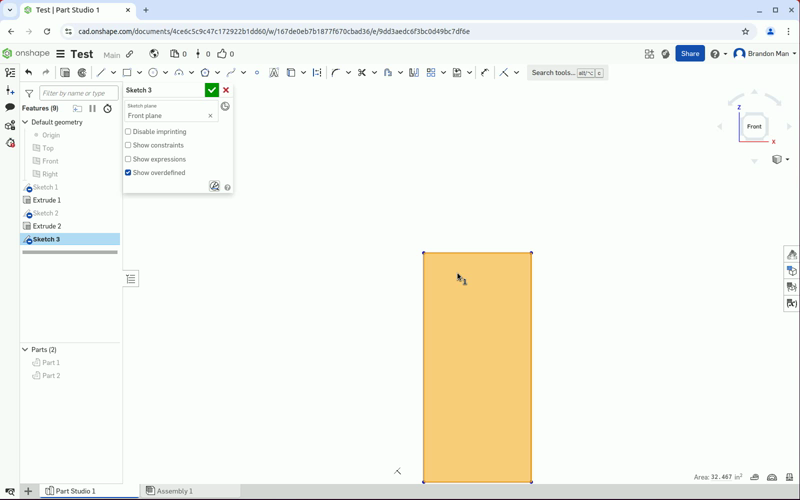
scroll(-6)
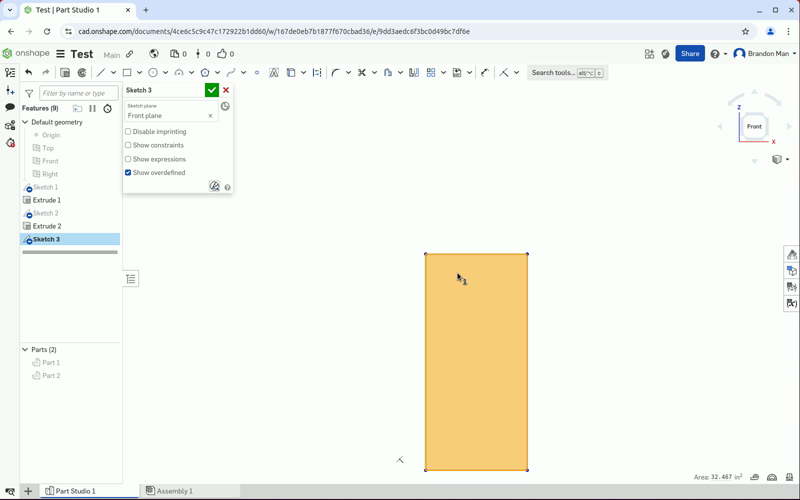
scroll(-6)
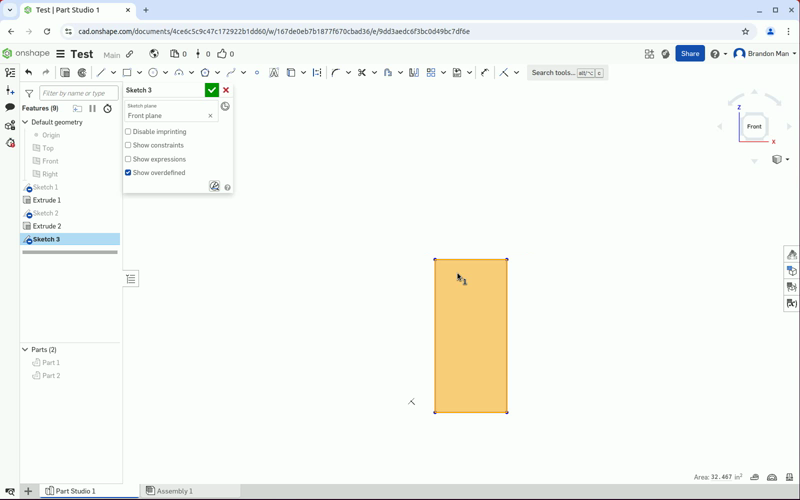
scroll(-6)
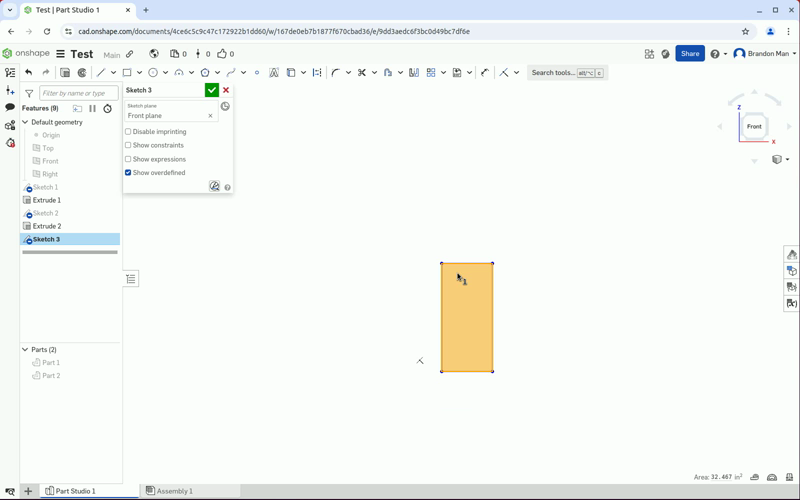
scroll(-6)
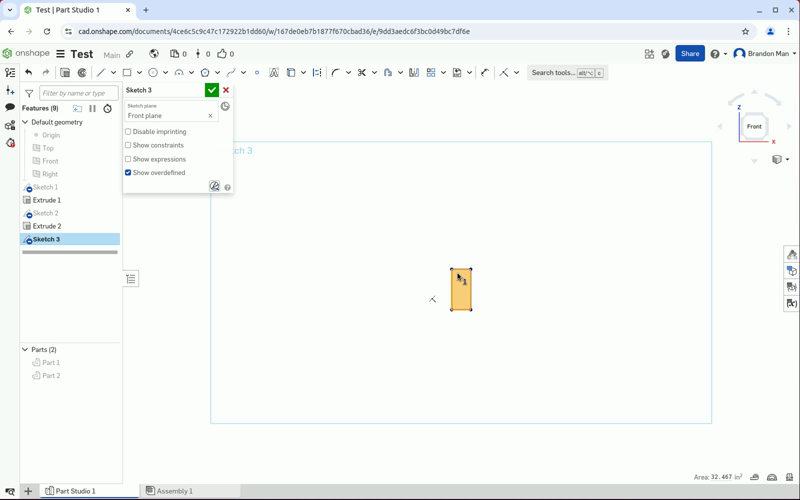
mouse_move(73, 352)
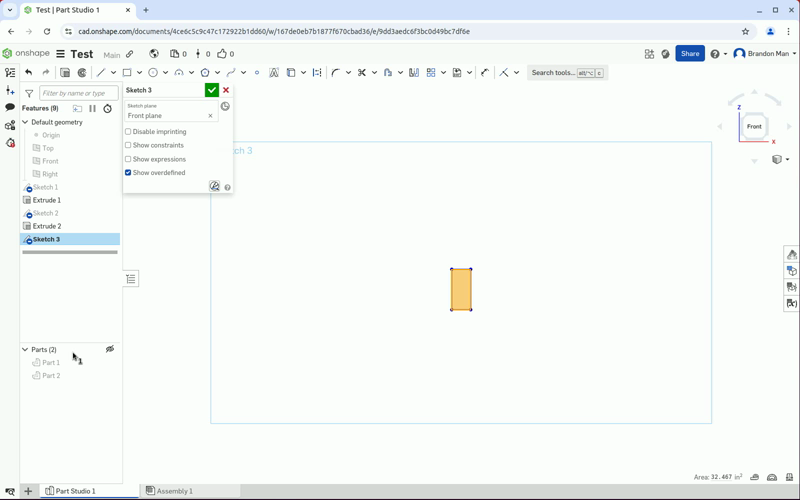
key(shift+y)
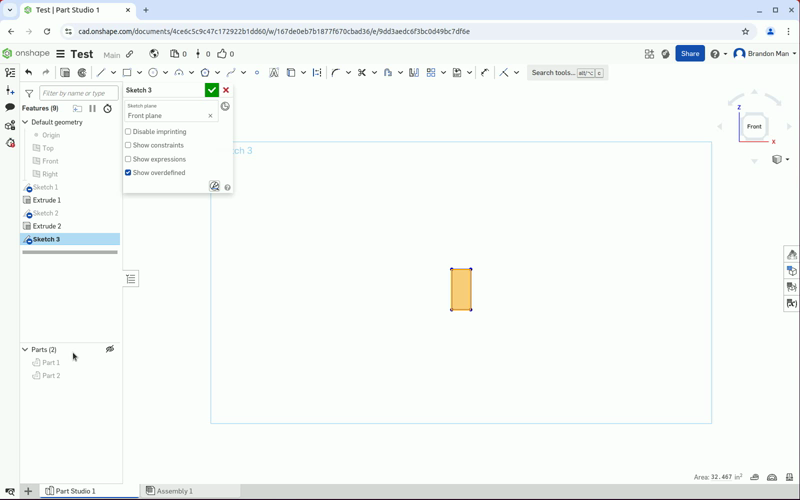
key(shift+e)
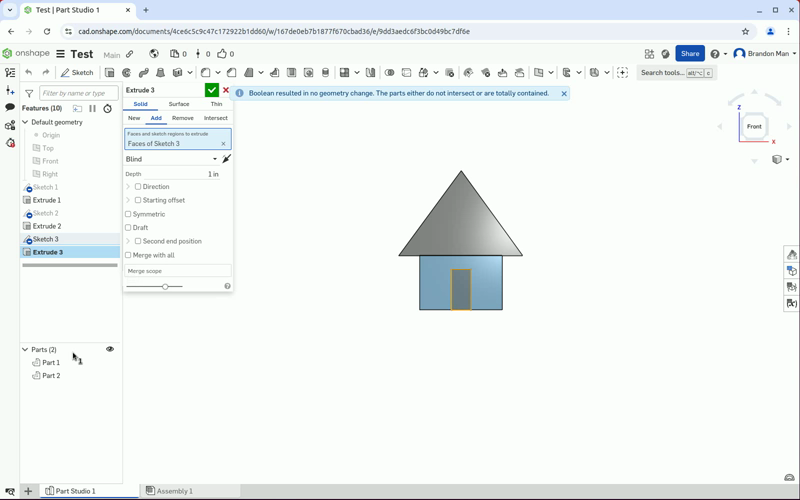
mouse_move(143, 106)
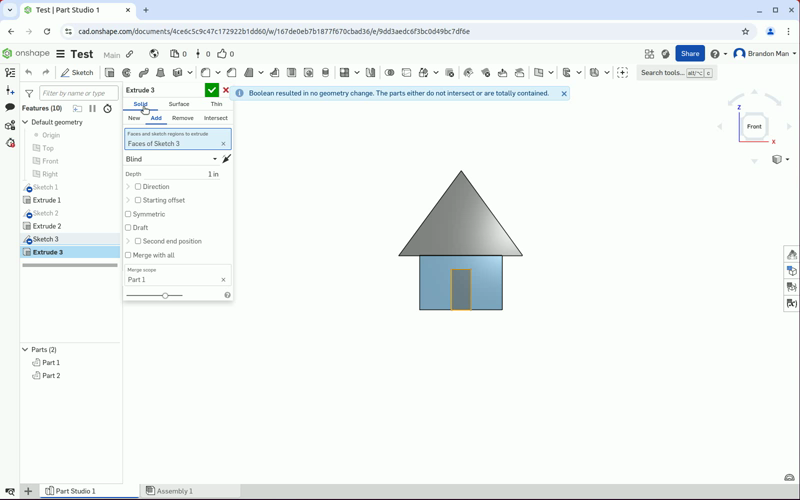
click(143, 106)
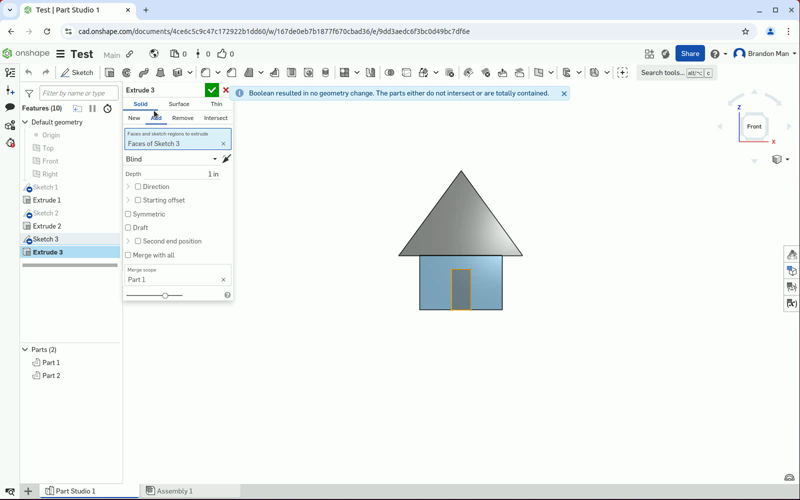
mouse_move(186, 120)
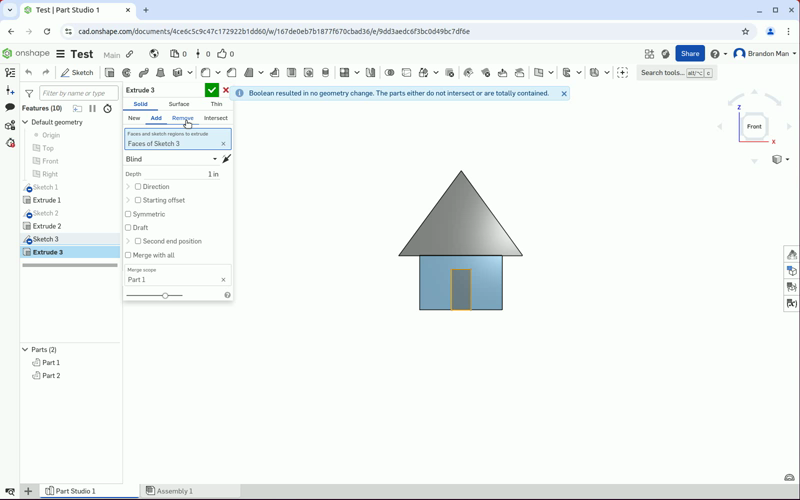
click(186, 120)
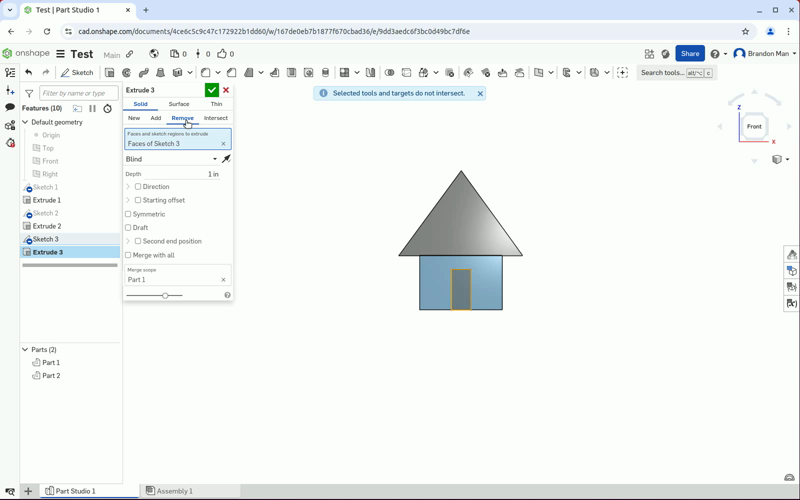
key(tab, 4)
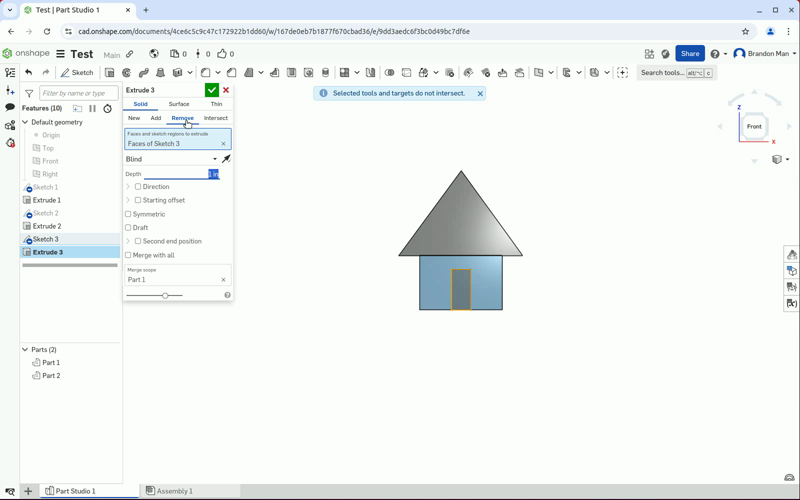
text(-2.166)
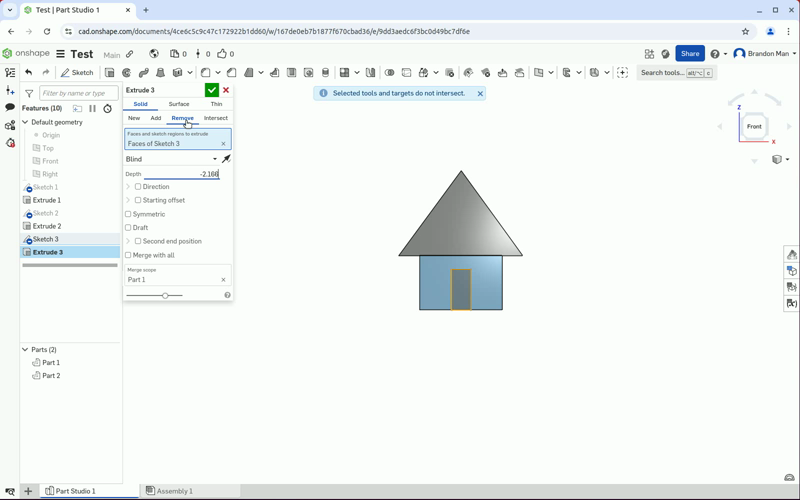
key(tab, 6)
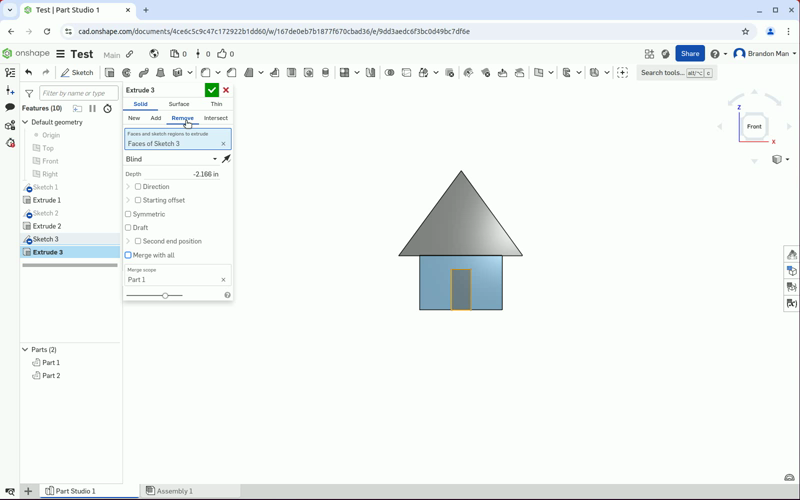
key(space)
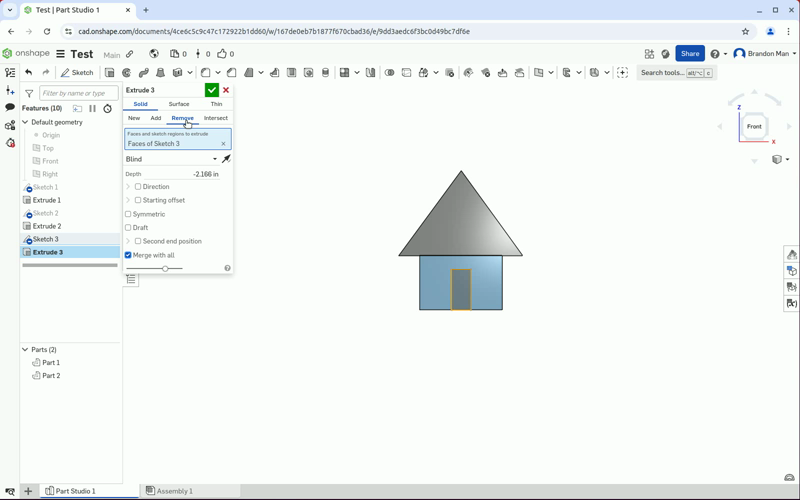
key(enter)
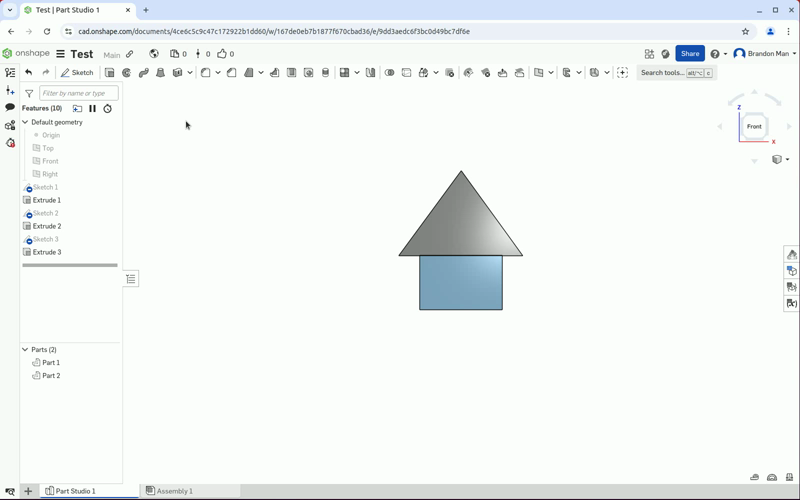
key(shift+h)
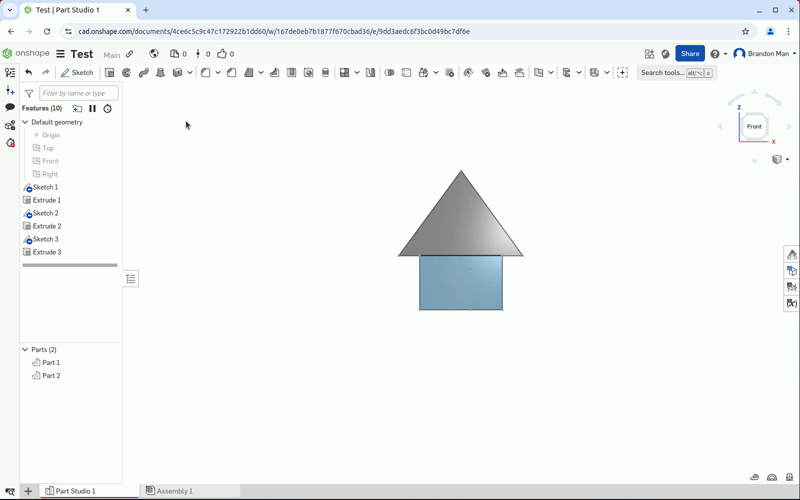
key(shift+h)
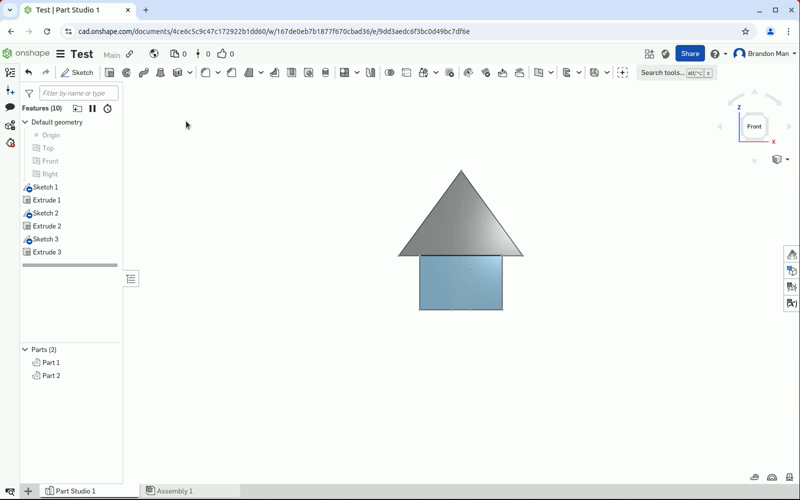
key(shift+7)
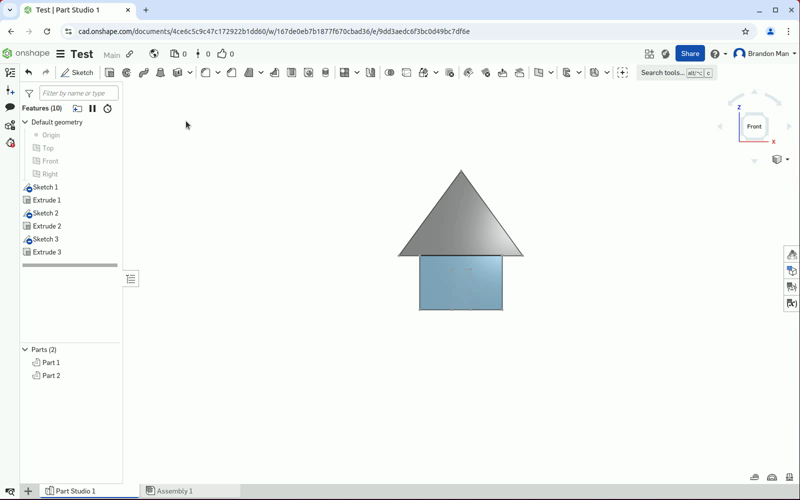
key(left, 2)
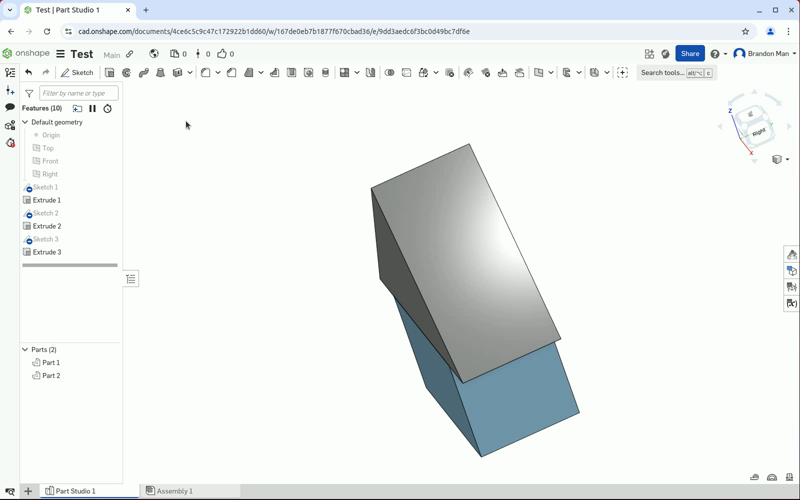
key(down, 2)
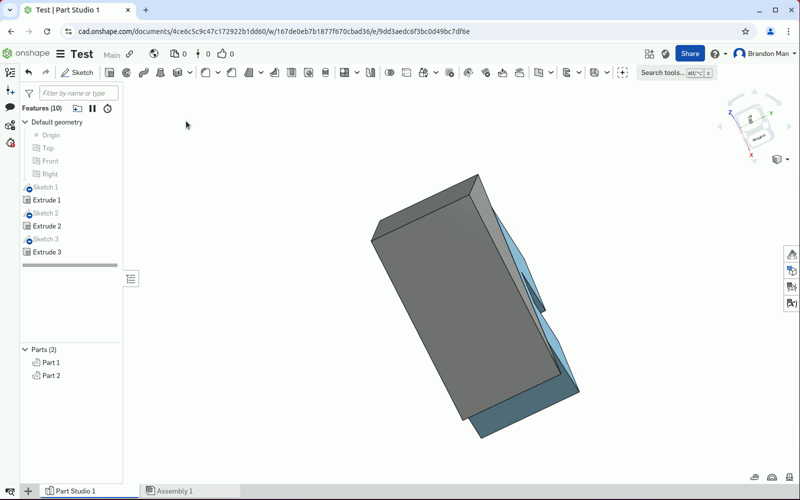
key(up, 2)
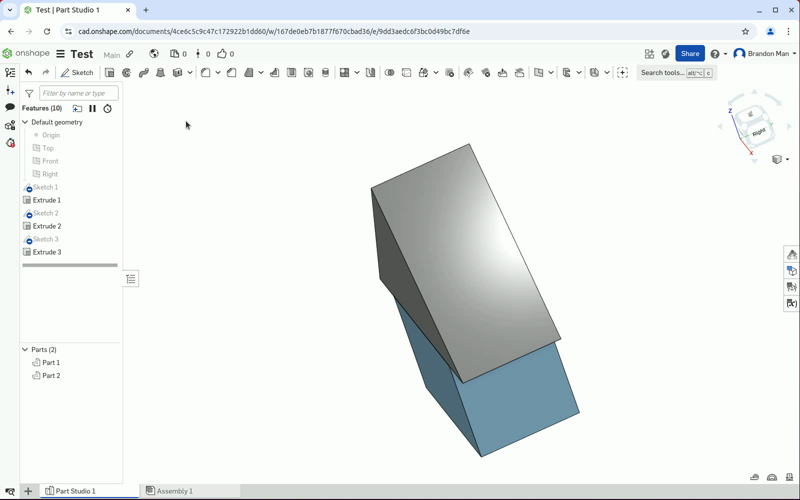
key(right, 2)
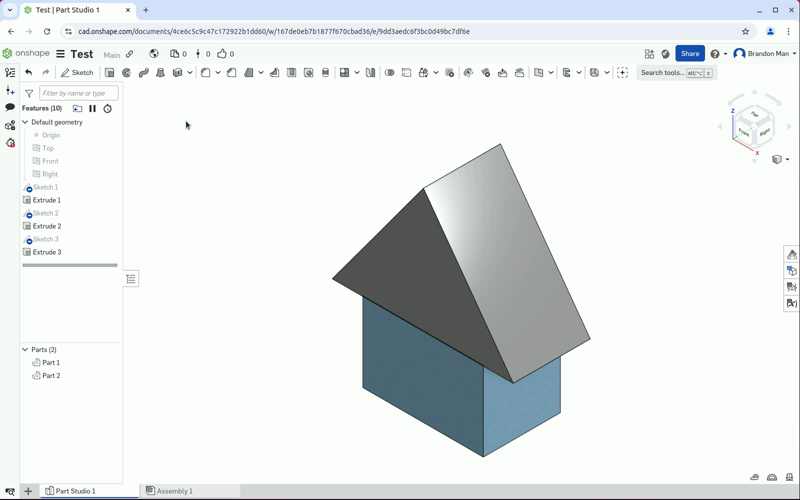
mouse_move(73, 189)
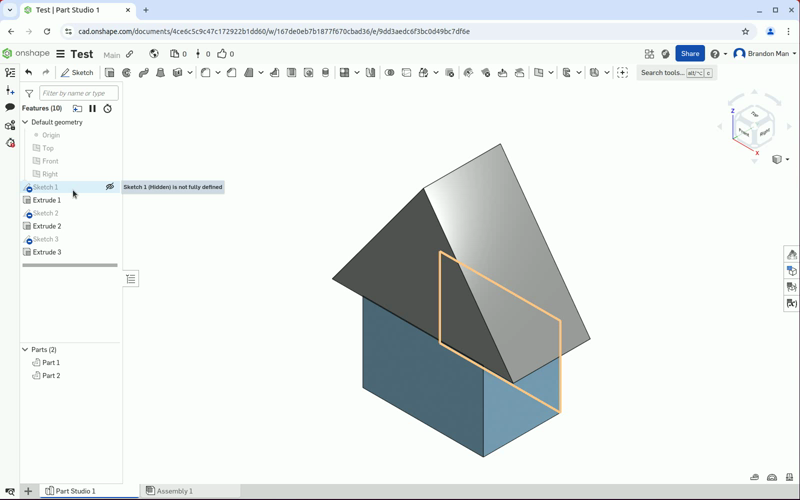
click(73, 189)